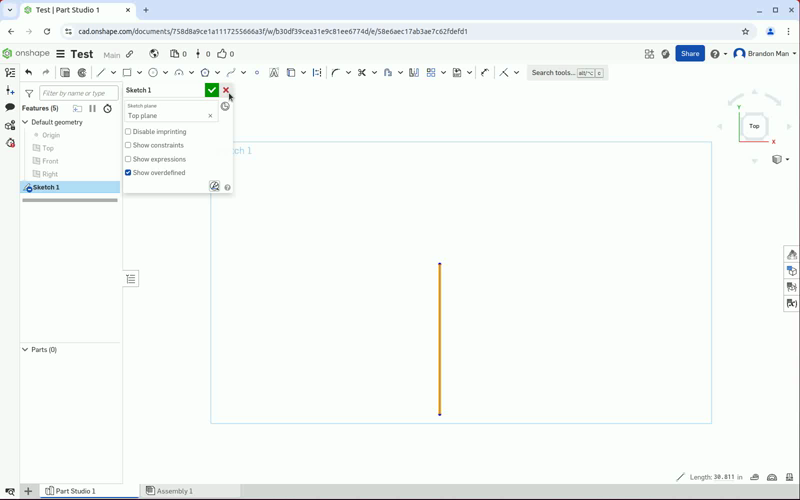
key(shift+h)
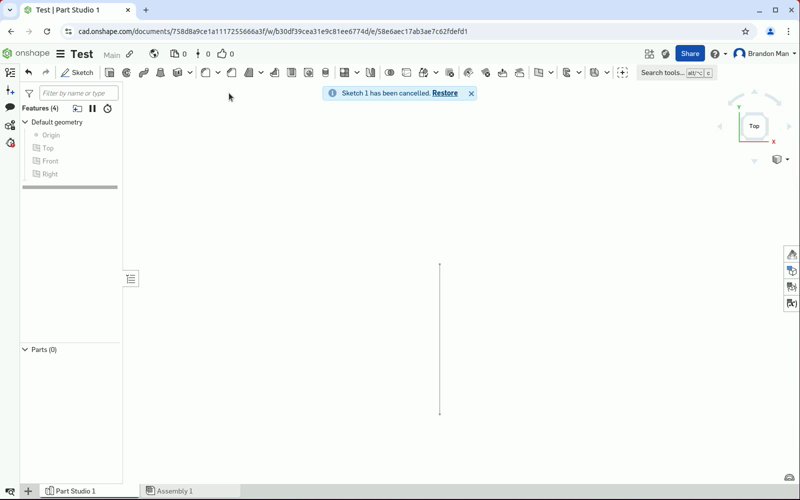
mouse_move(73, 352)
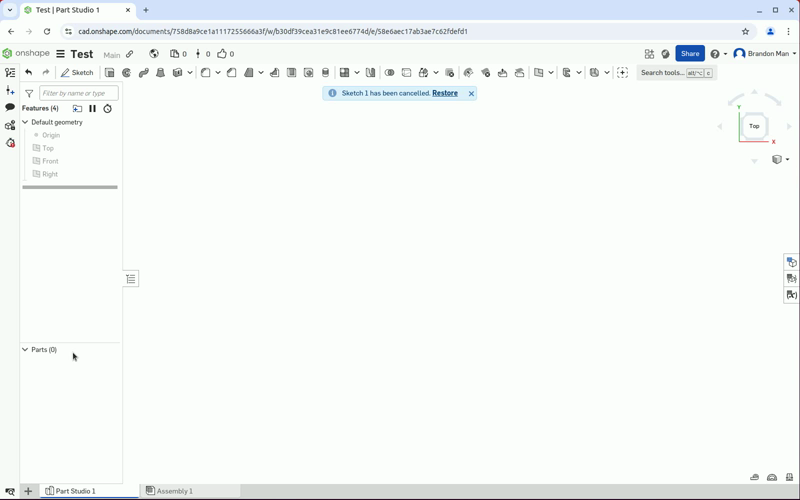
key(y)
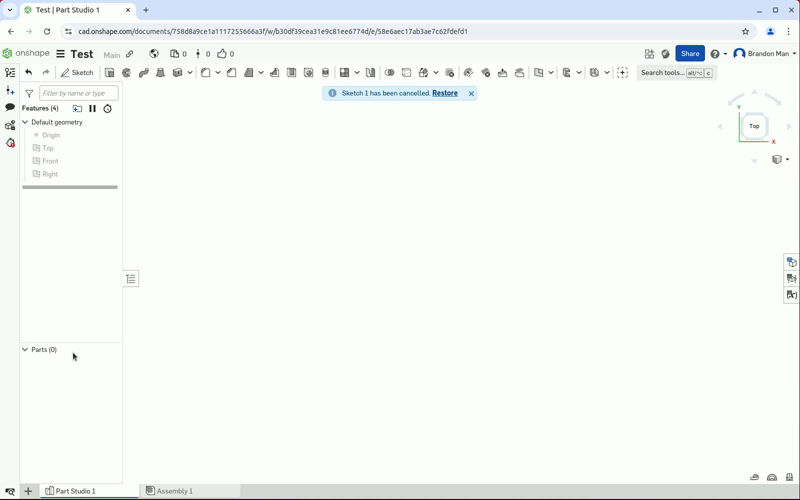
key(shift+p)
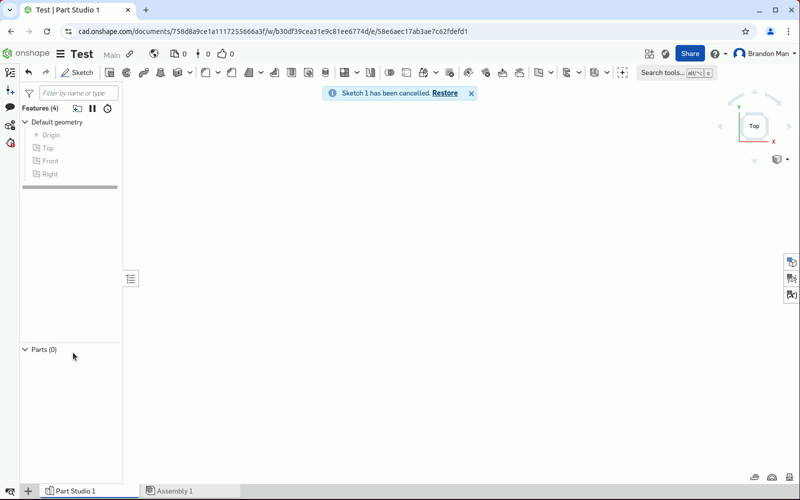
key(space)
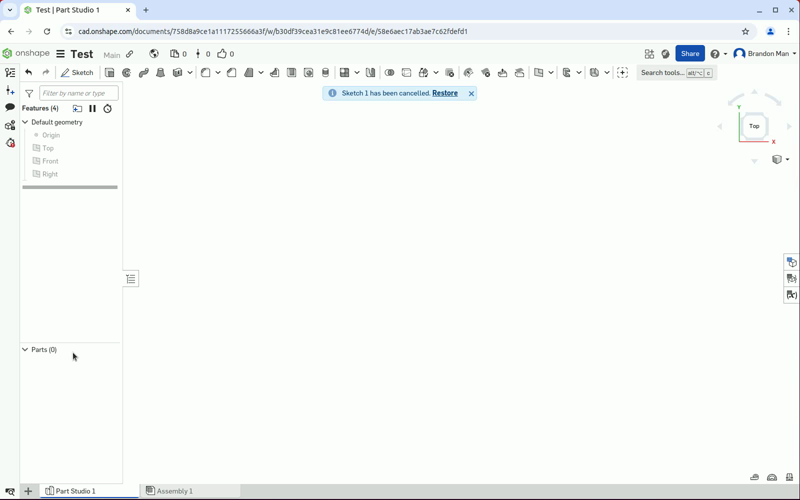
key_down(shift)
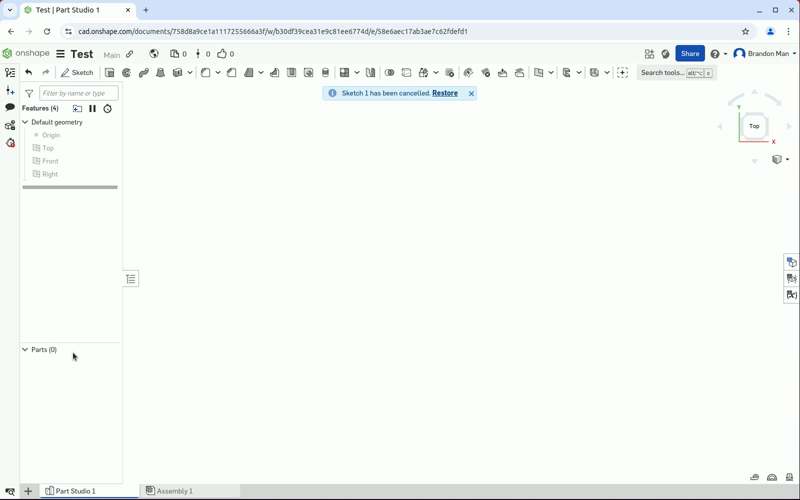
key(up)
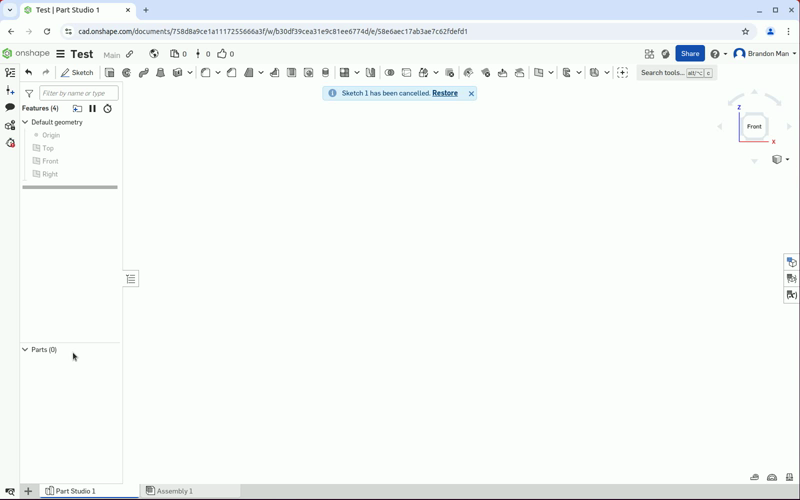
key_up(shift)
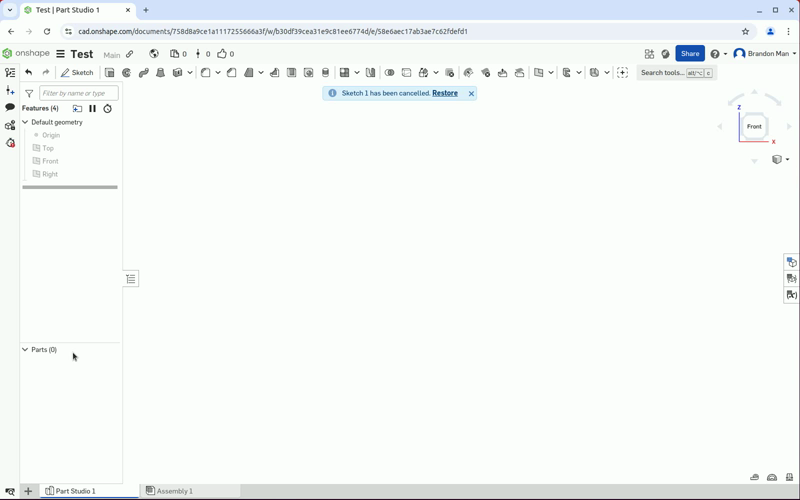
mouse_move(73, 352)
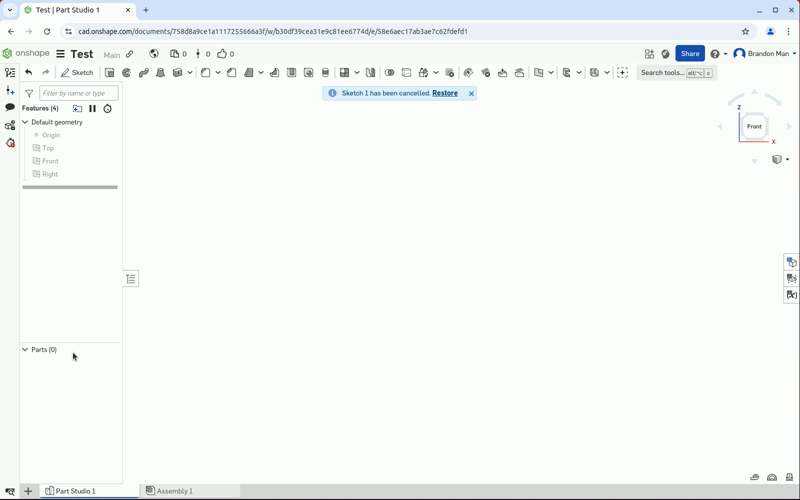
key(shift+y)
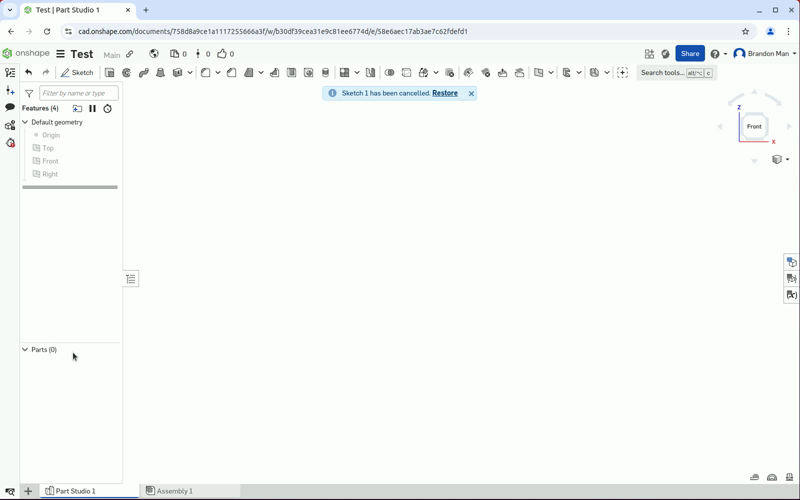
key(shift+s)
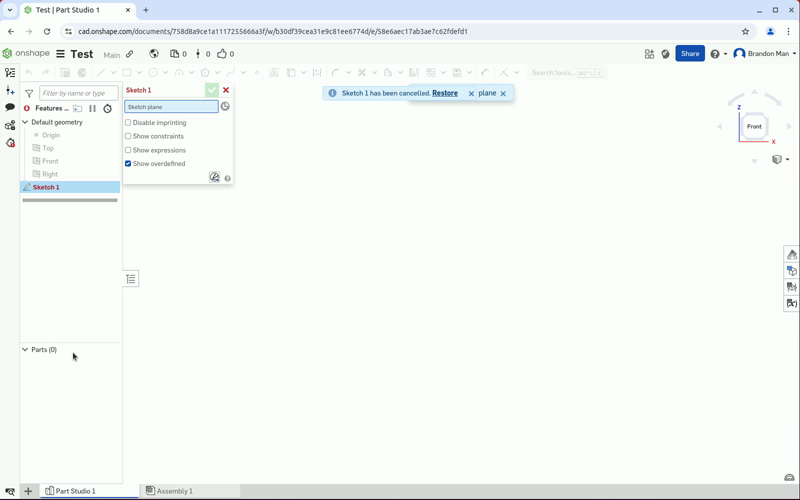
mouse_move(73, 163)
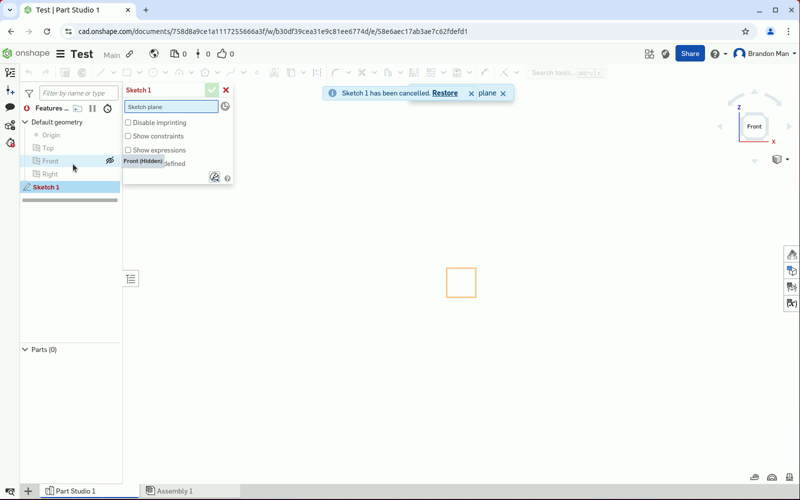
click(73, 163)
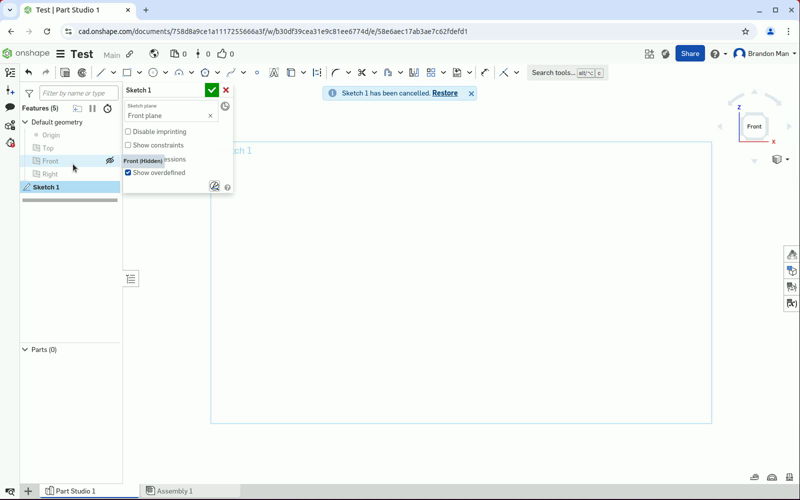
mouse_move(73, 352)
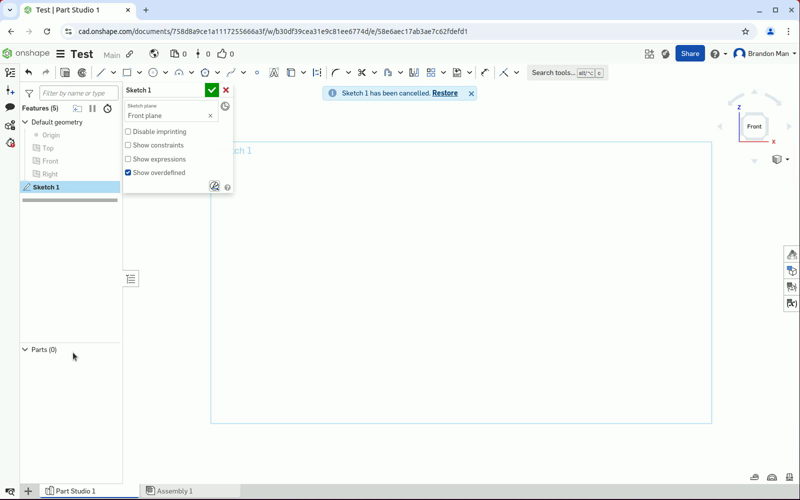
key(y)
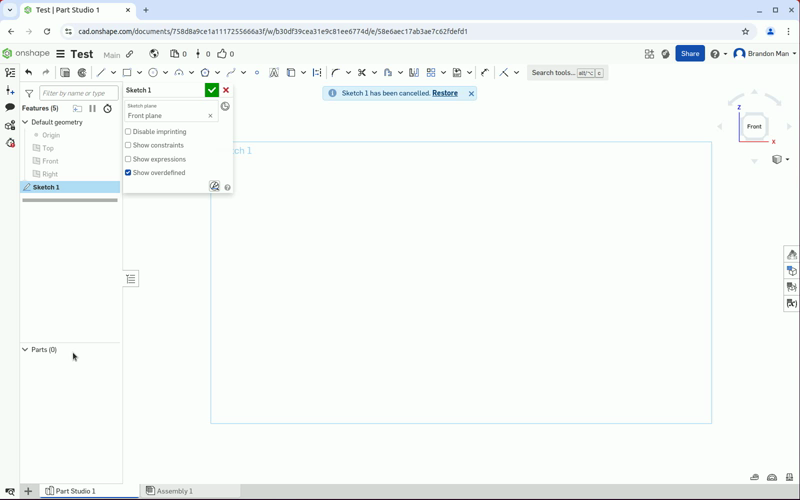
key(c)
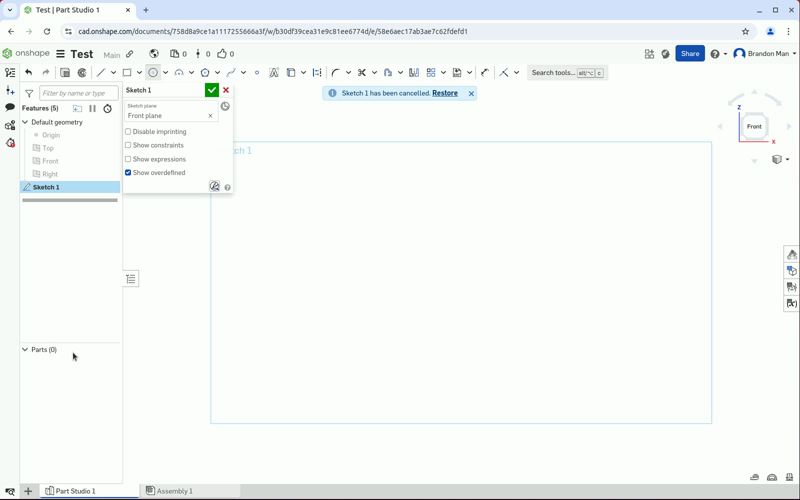
key_down(shift)
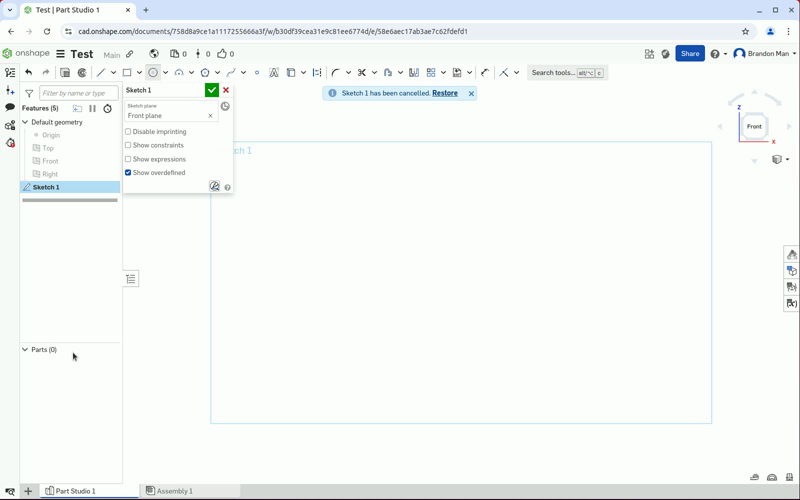
mouse_move(461, 282)
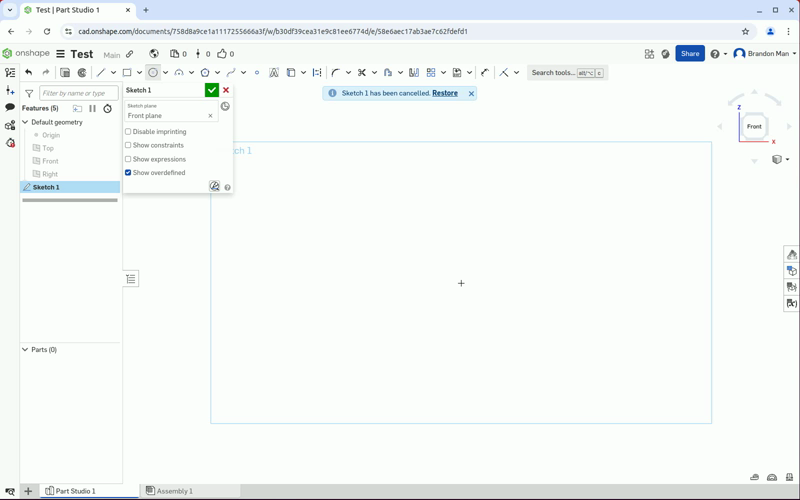
click(461, 282)
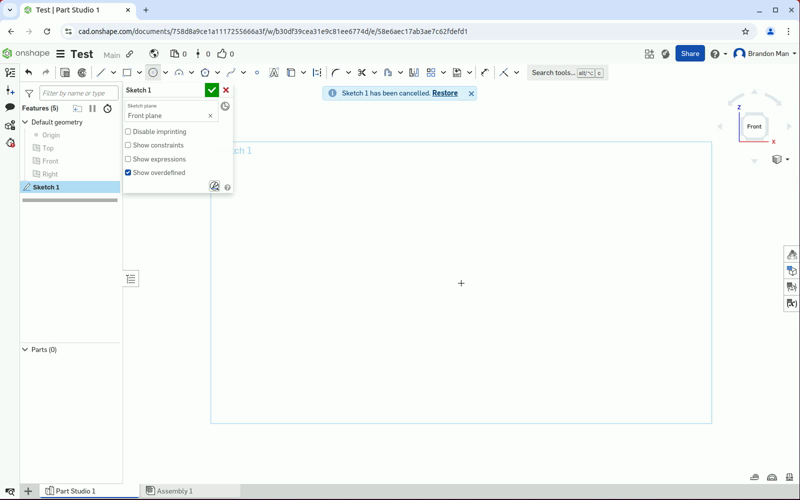
key_up(shift)
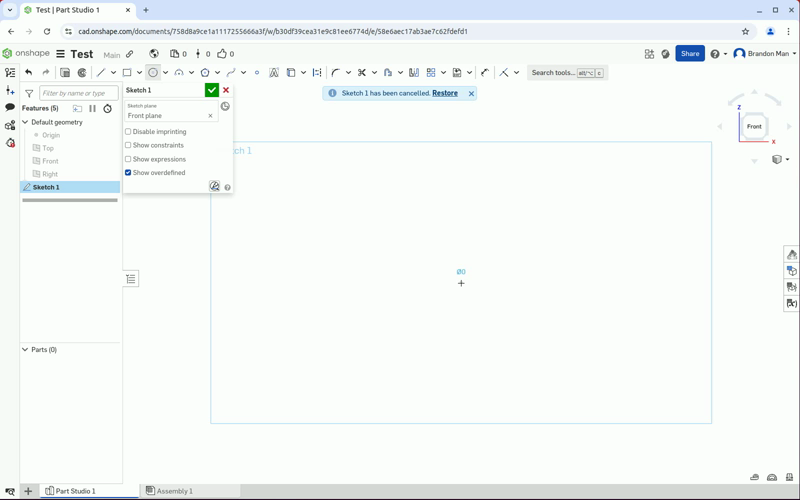
mouse_move(506, 282)
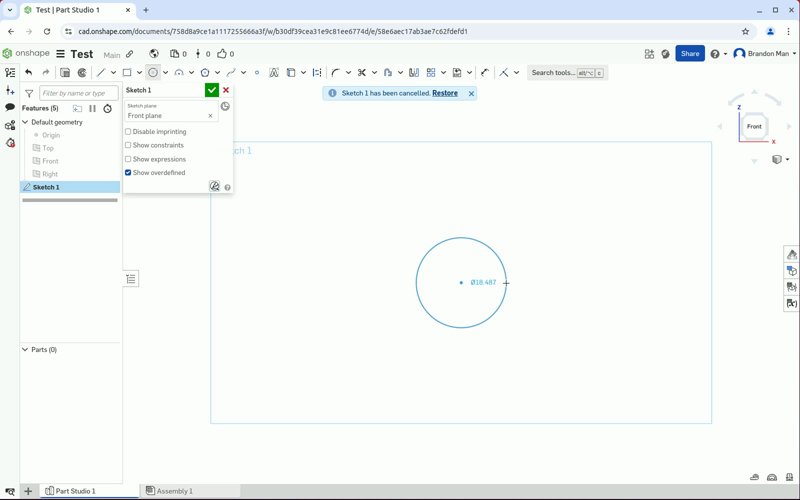
click(506, 282)
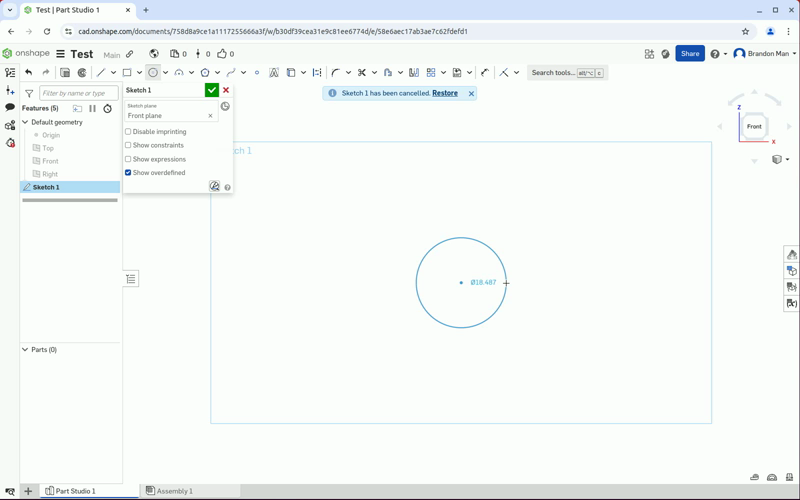
key(esc)
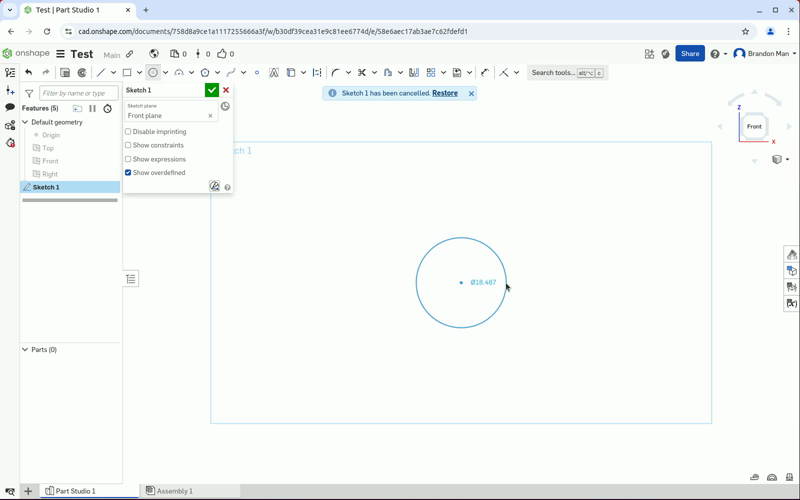
mouse_move(467, 303)
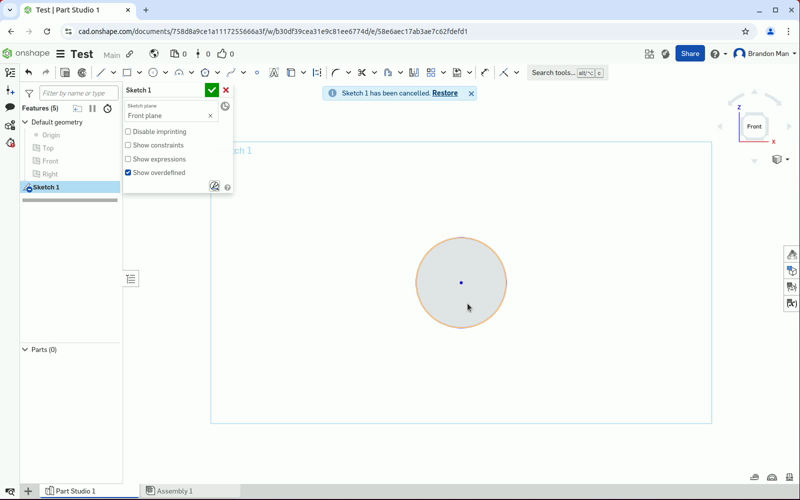
click(467, 303)
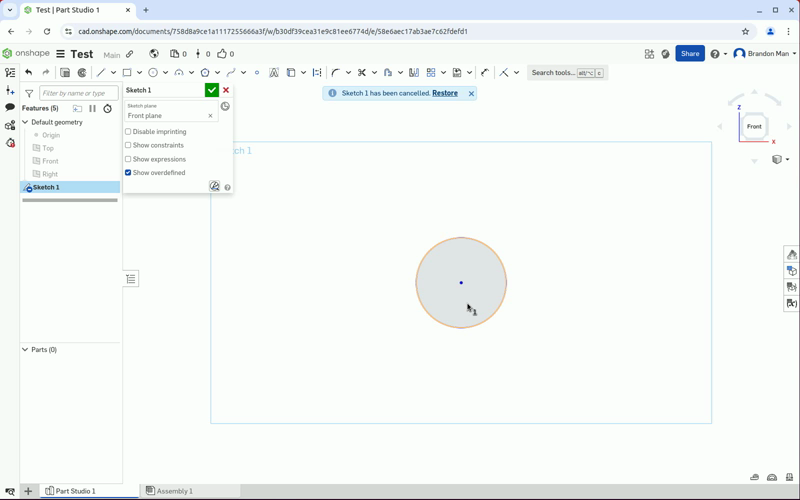
mouse_move(73, 352)
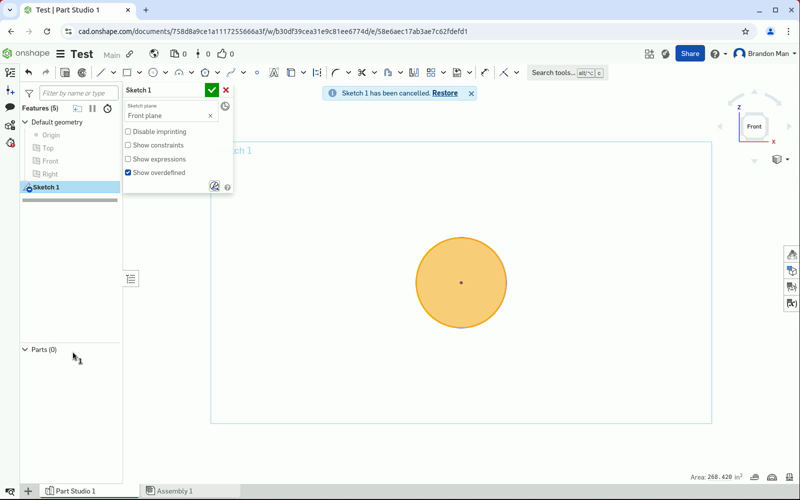
key(shift+y)
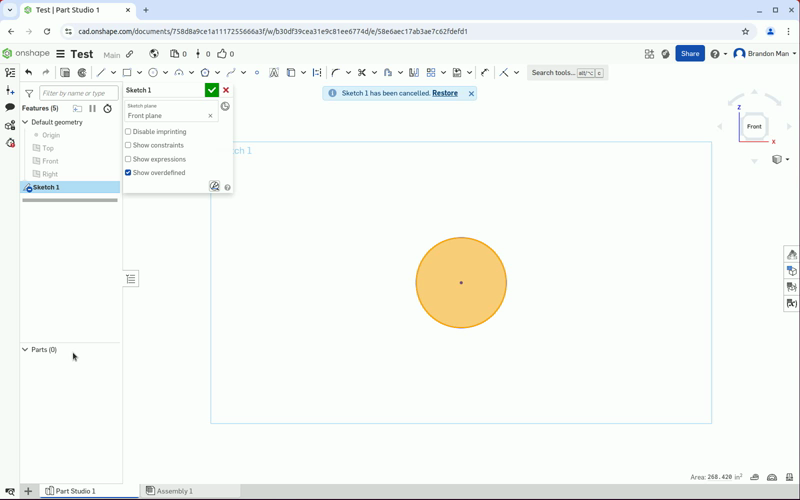
key(shift+e)
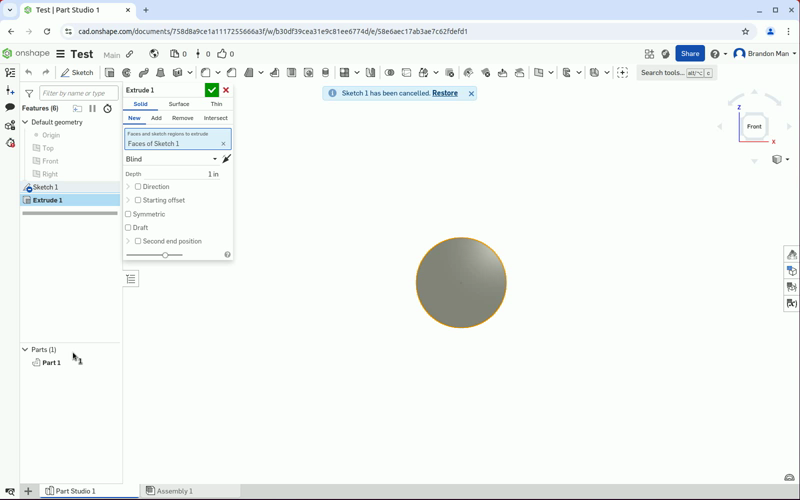
mouse_move(143, 106)
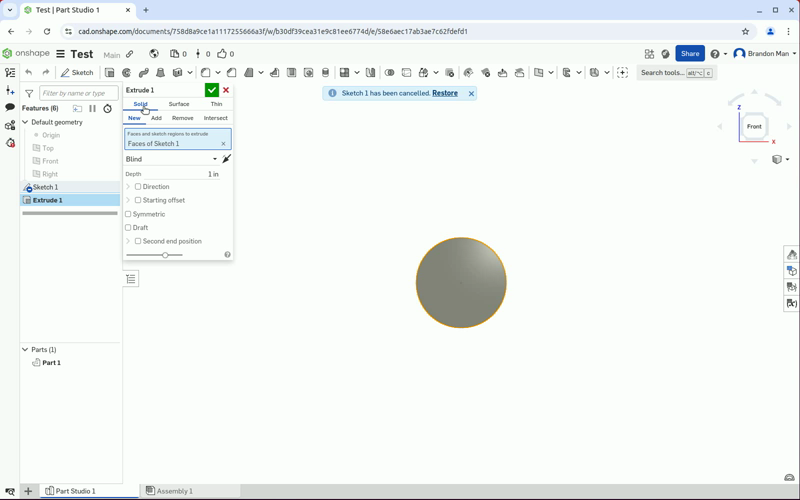
click(143, 106)
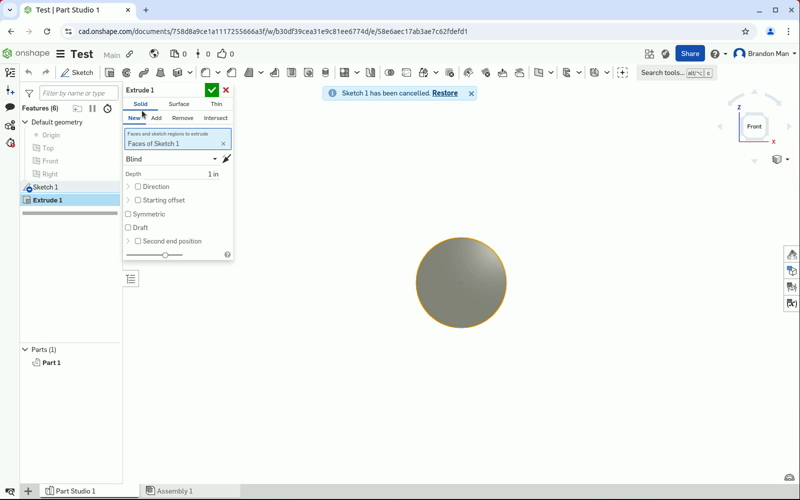
mouse_move(137, 120)
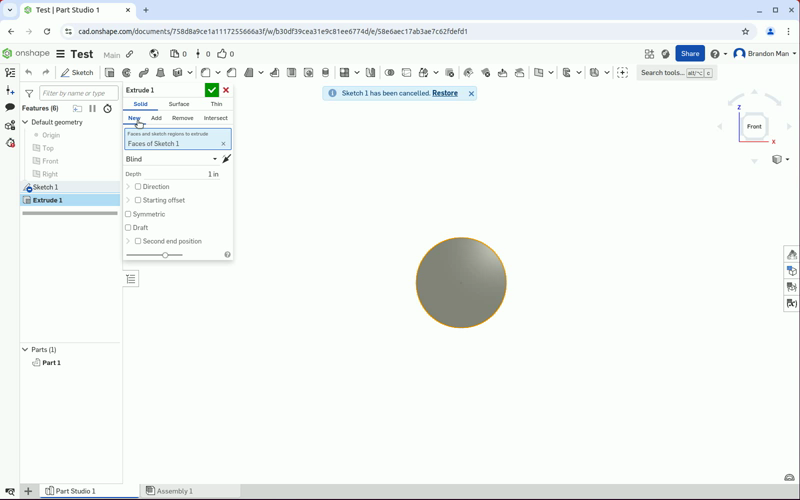
click(137, 120)
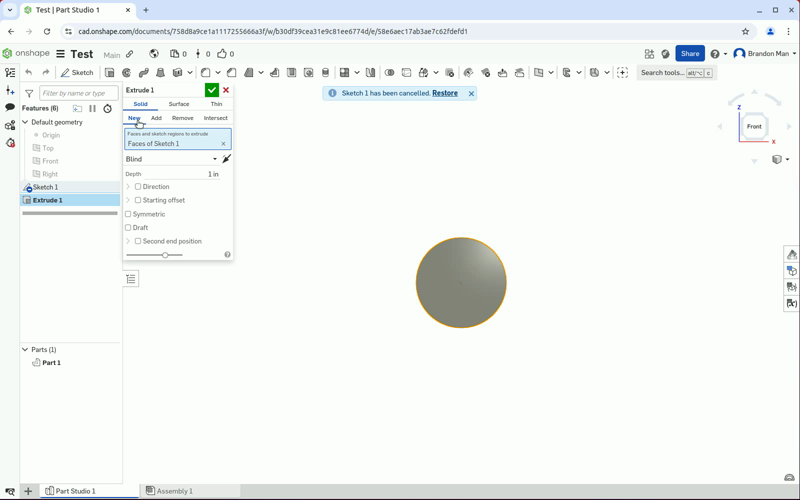
key(tab, 4)
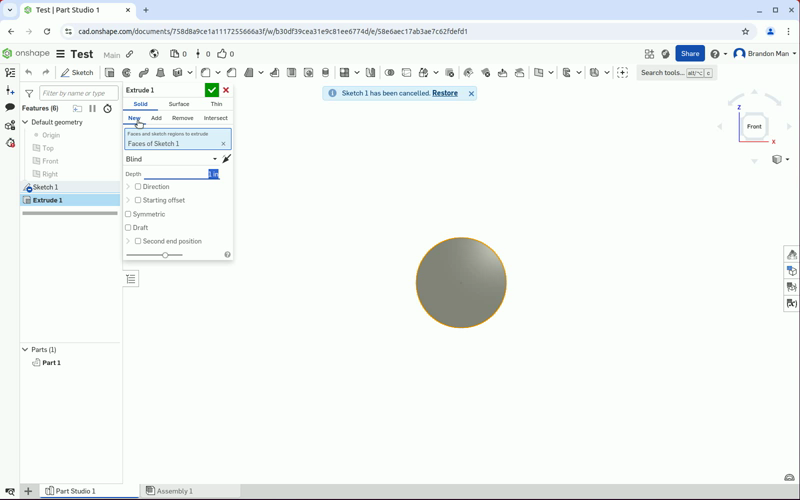
text(23.108)
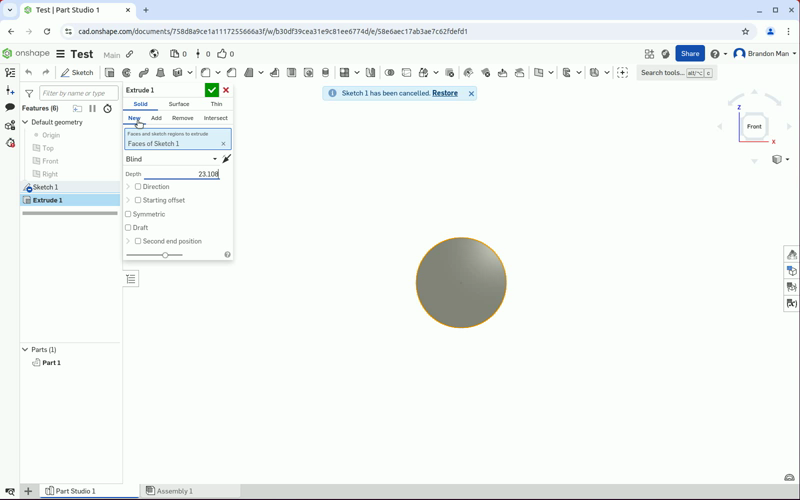
key(enter)
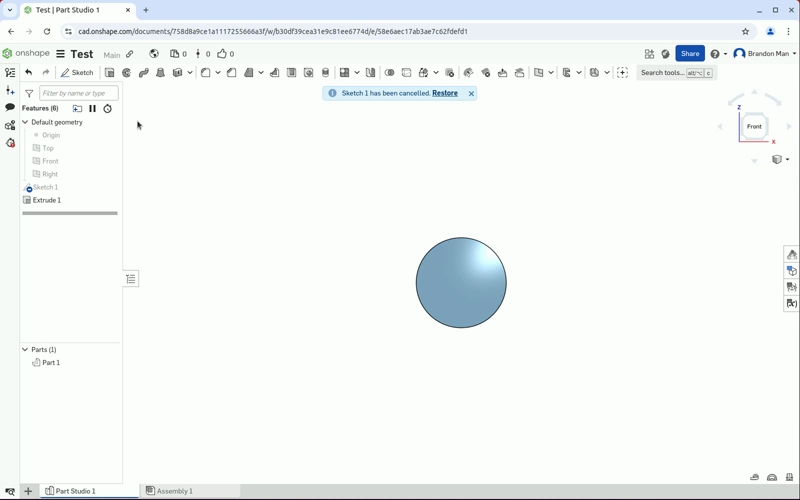
key(shift+h)
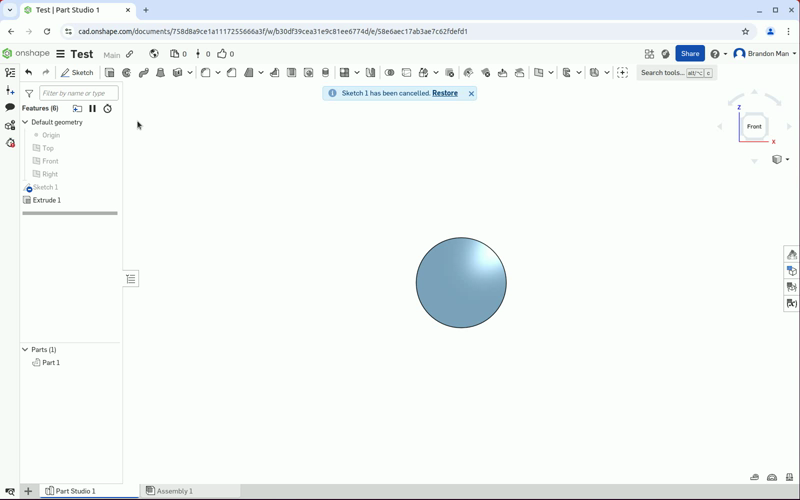
key(shift+h)
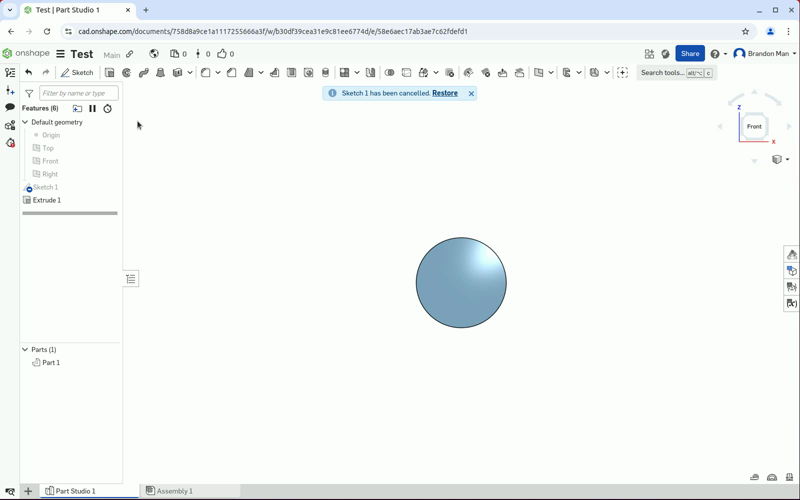
mouse_move(73, 189)
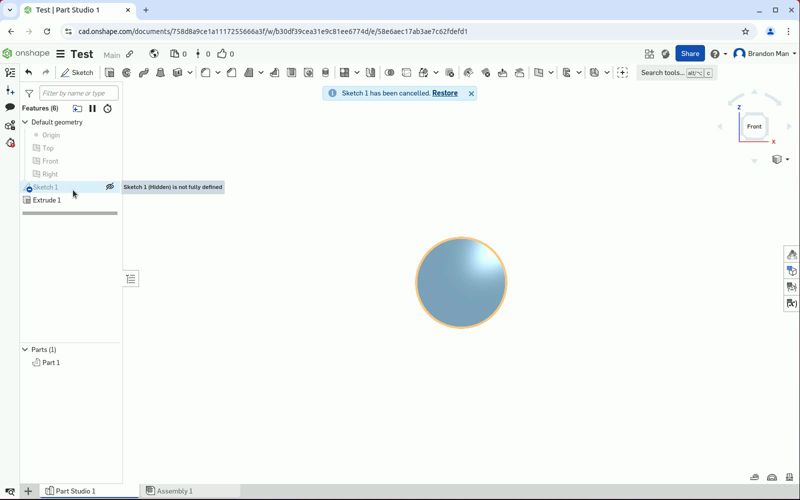
click(73, 189)
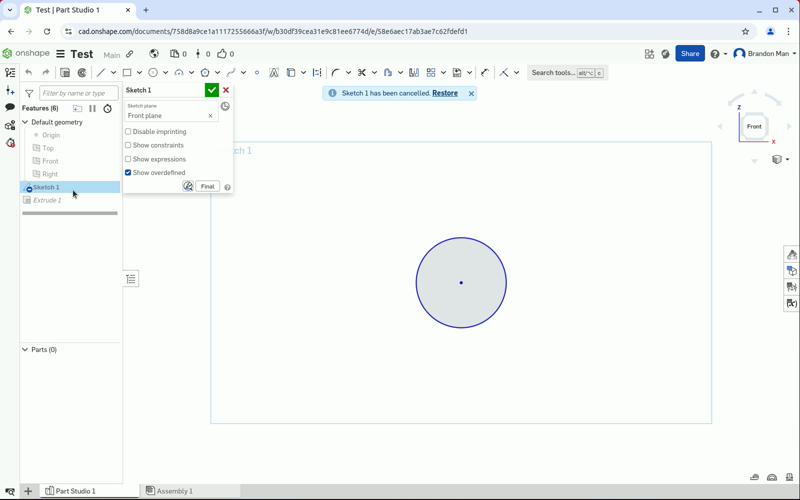
mouse_move(229, 92)
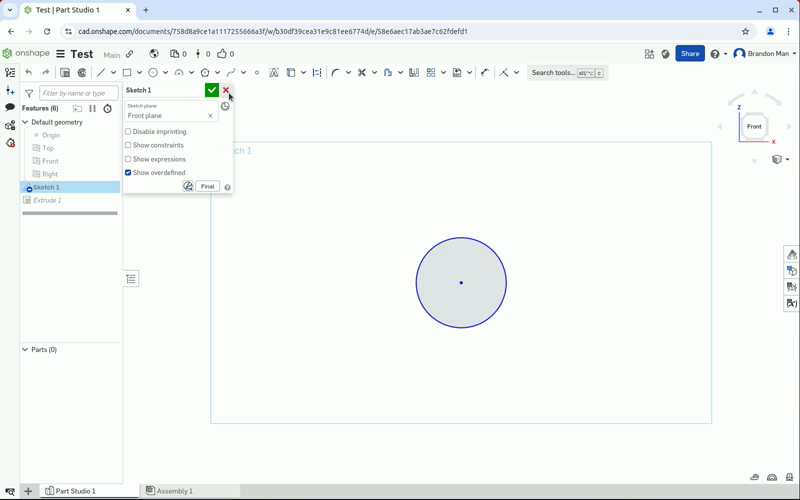
click(229, 92)
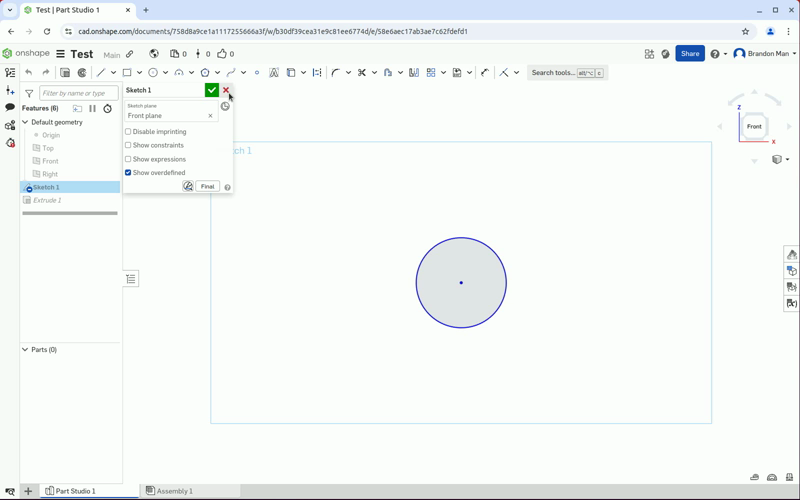
key(shift+s)
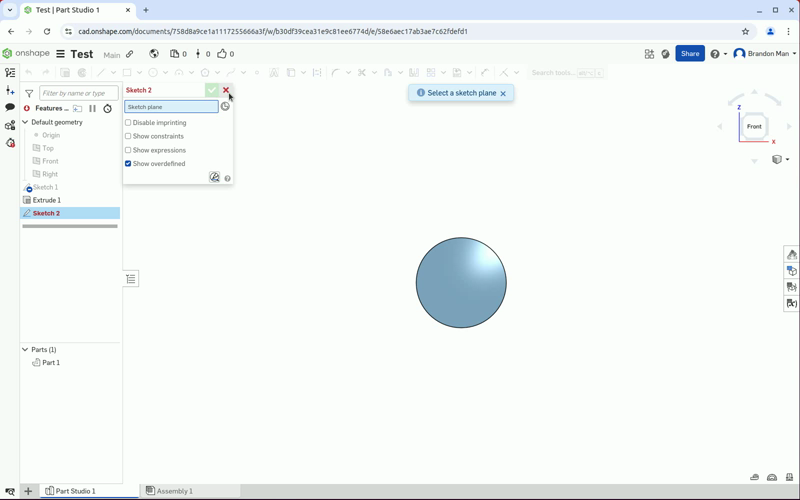
mouse_move(73, 163)
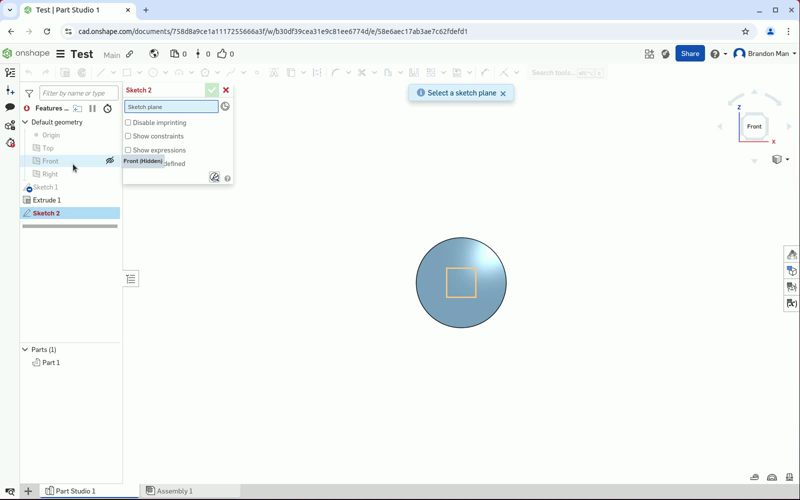
click(73, 163)
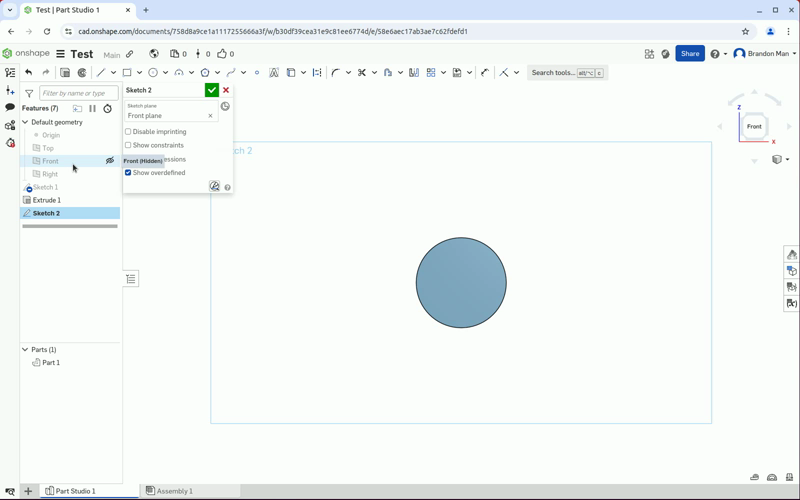
mouse_move(73, 352)
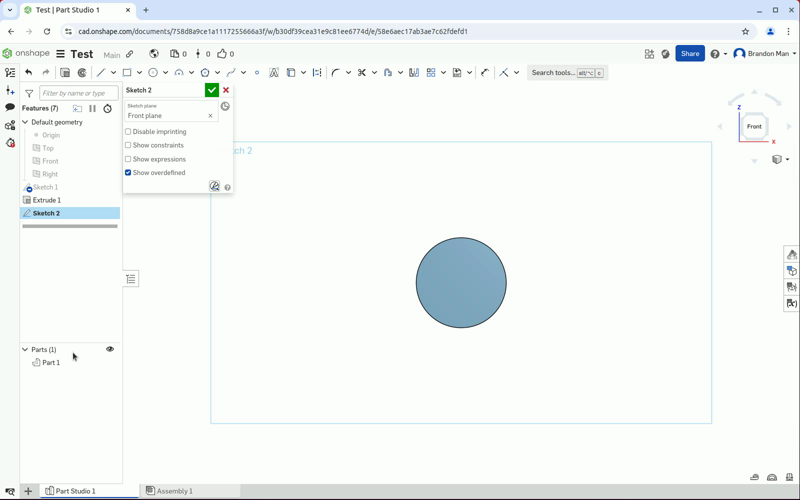
key(y)
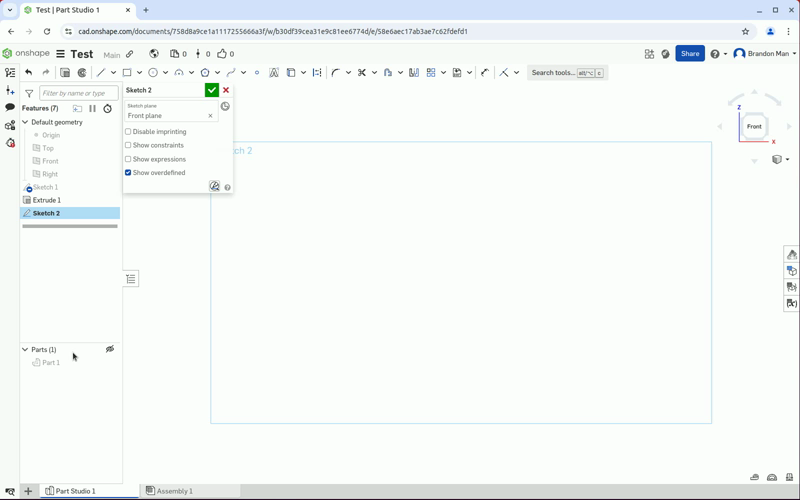
key(l)
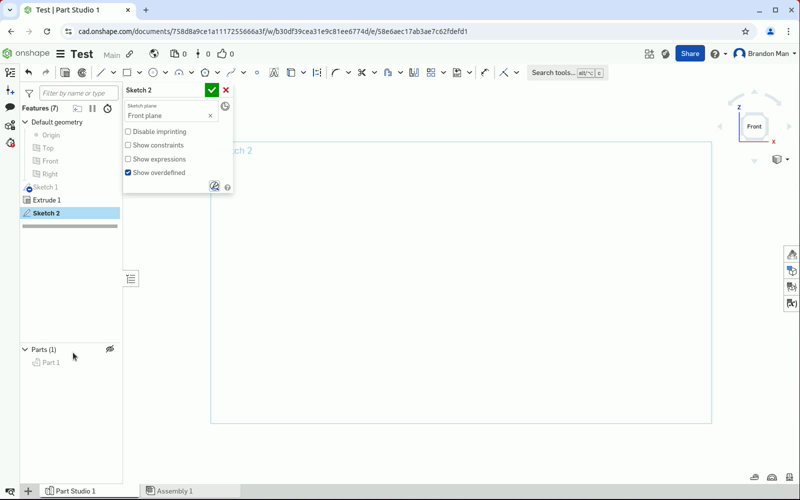
key_down(shift)
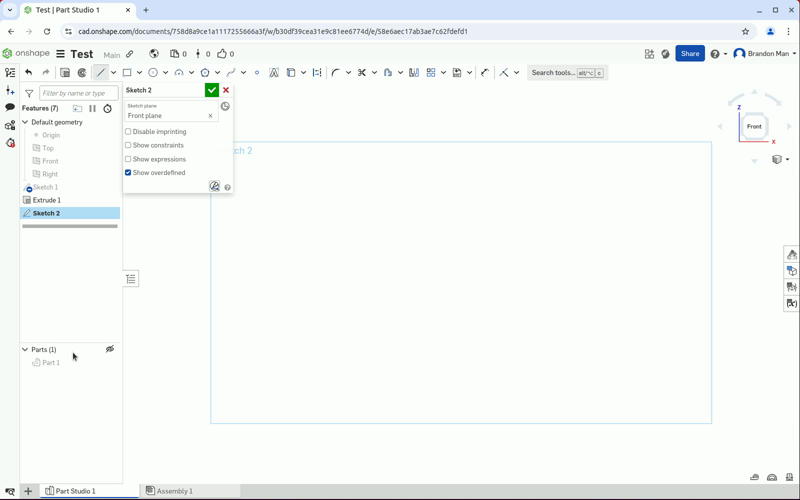
mouse_move(409, 333)
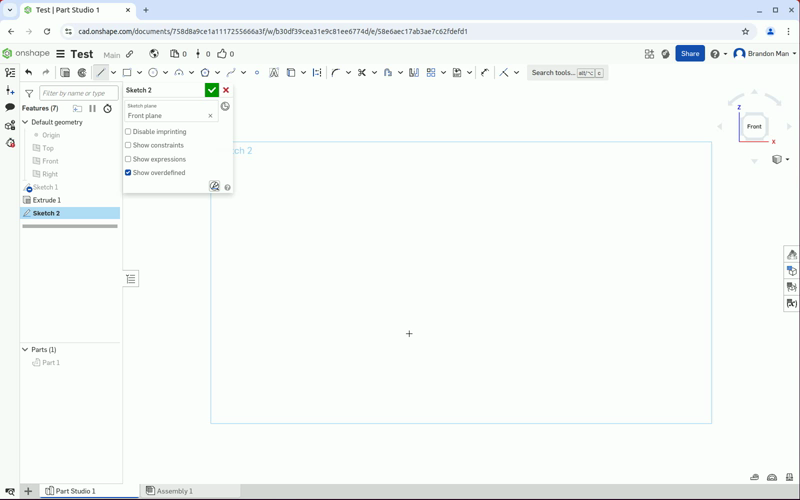
click(409, 333)
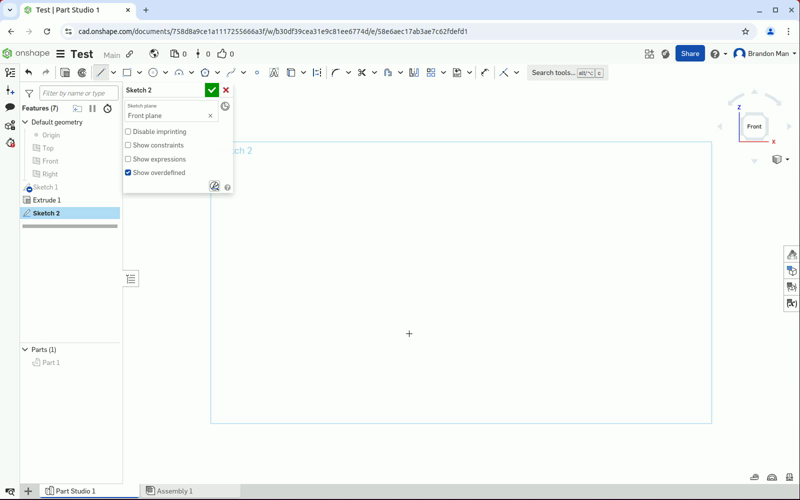
key_up(shift)
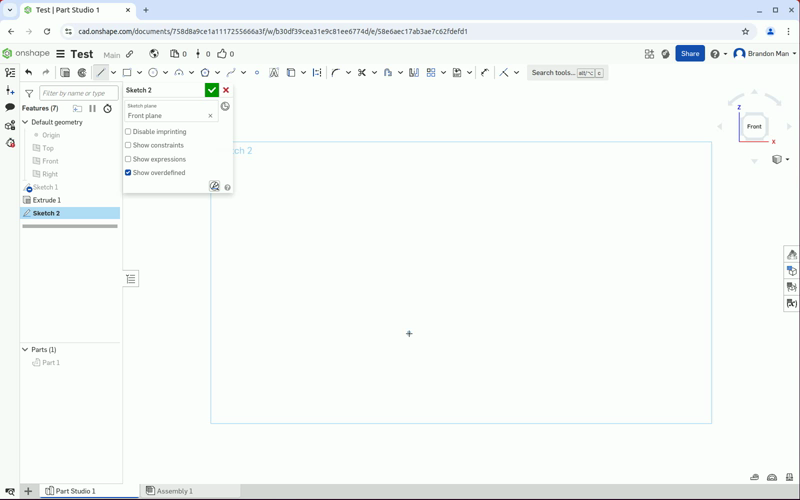
key_down(shift)
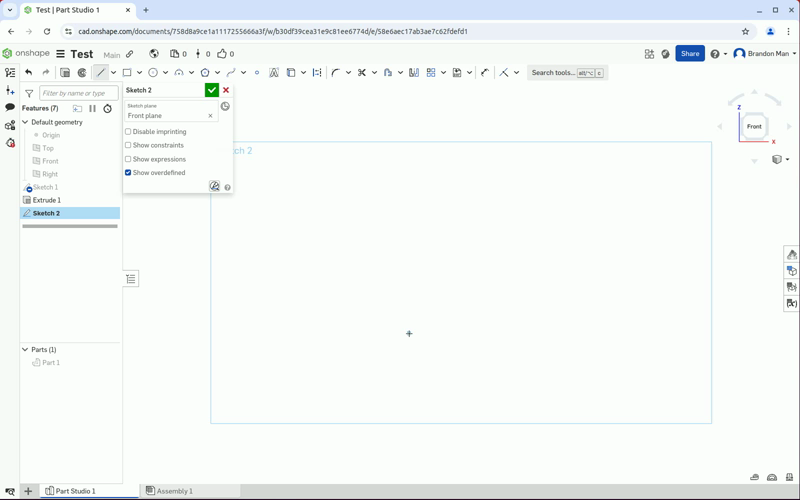
mouse_move(526, 333)
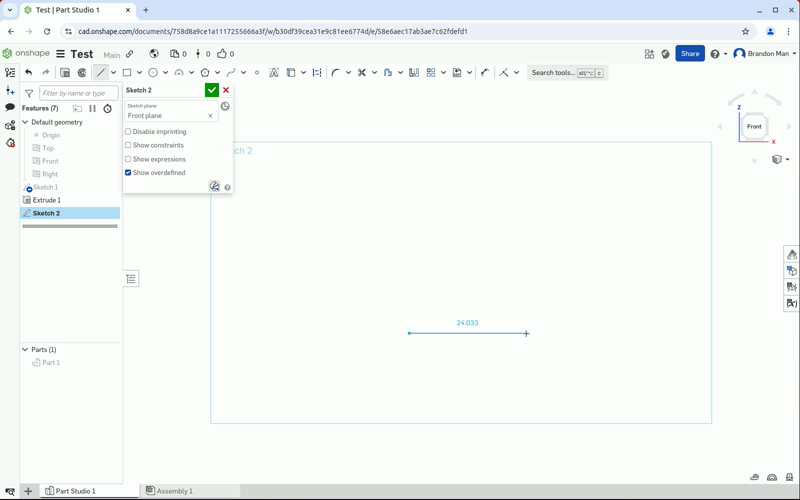
click(526, 333)
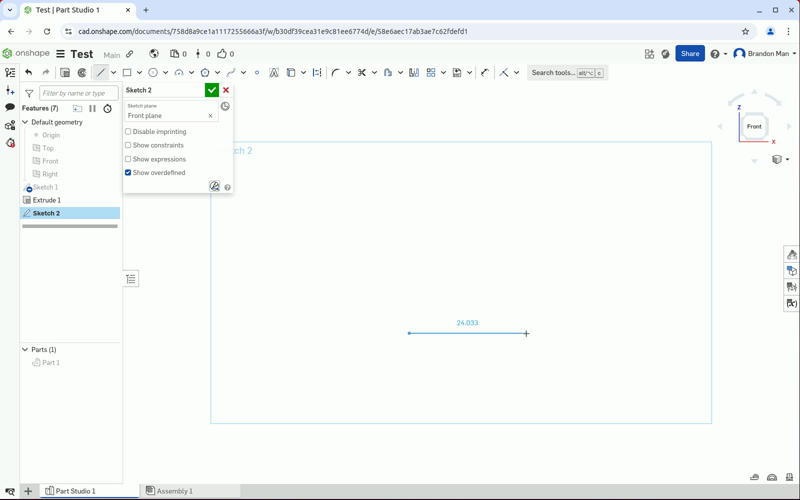
key_up(shift)
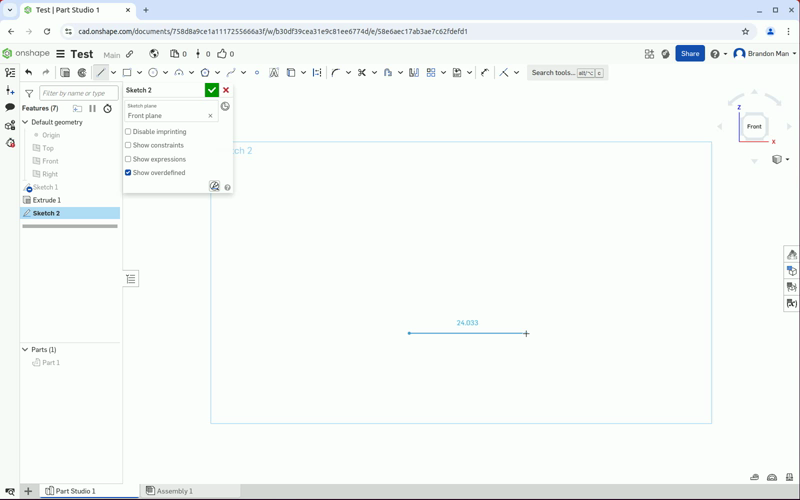
key_down(shift)
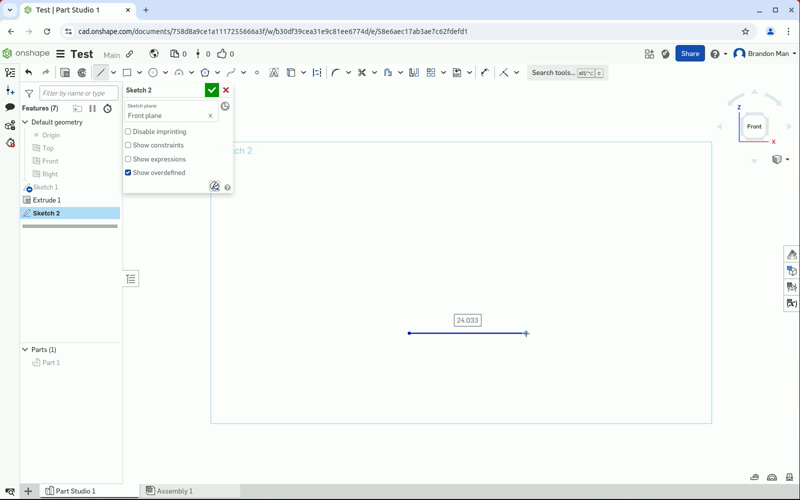
mouse_move(526, 231)
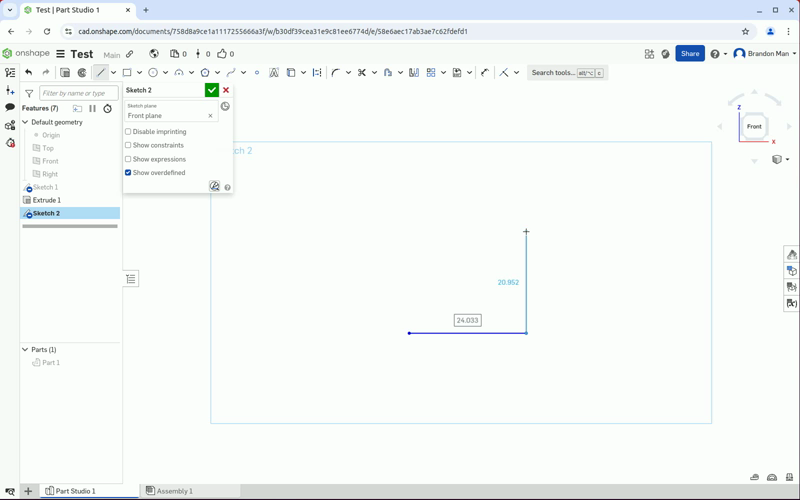
click(526, 231)
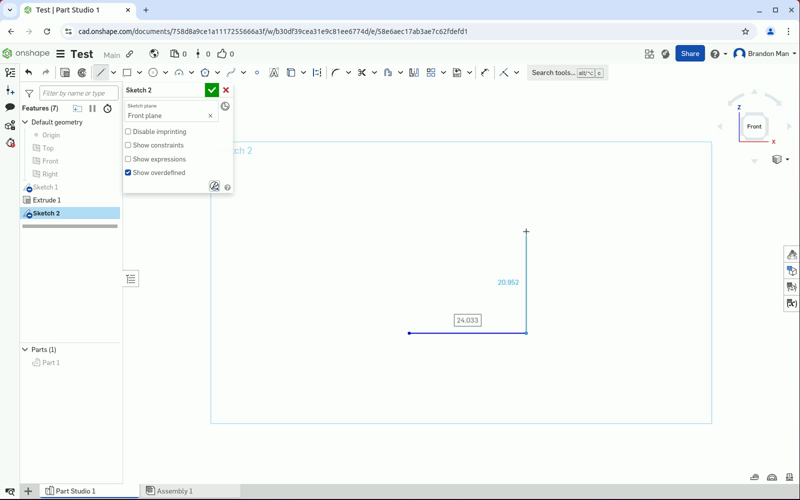
key_up(shift)
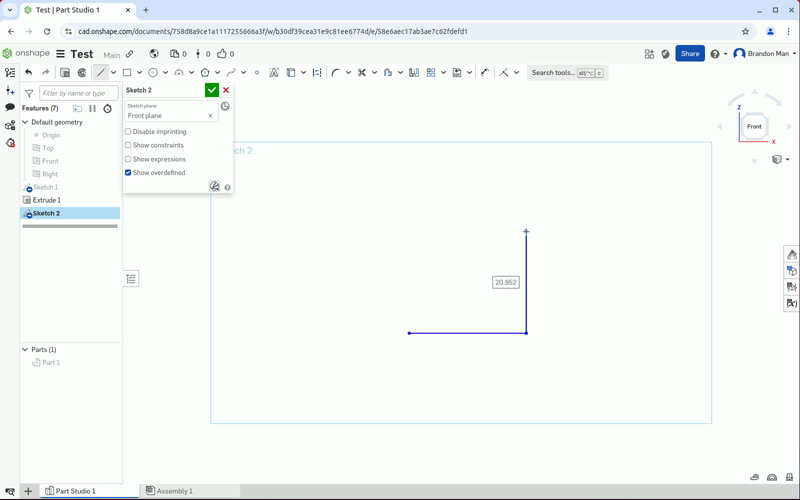
key_down(shift)
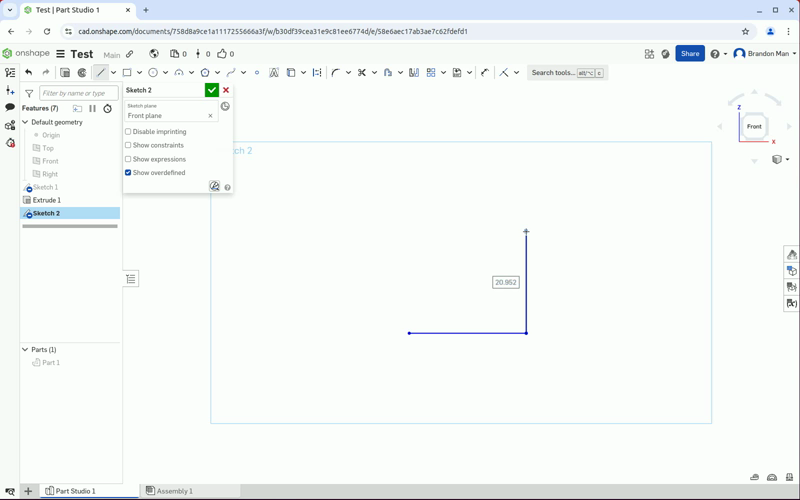
mouse_move(409, 231)
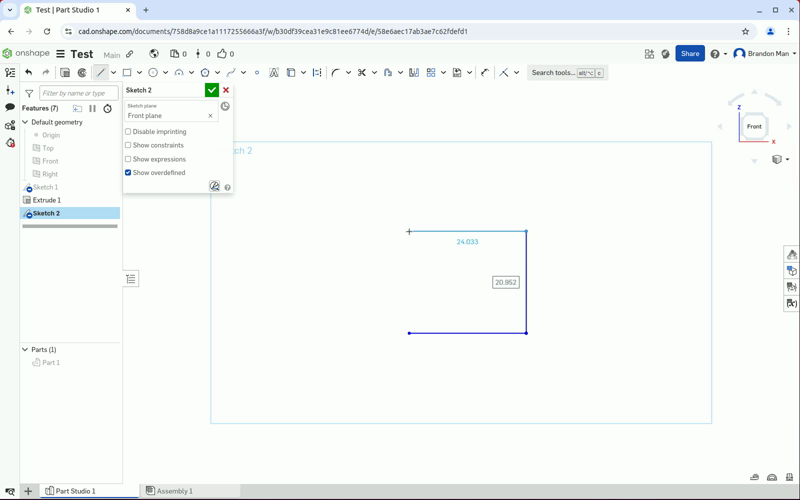
click(409, 231)
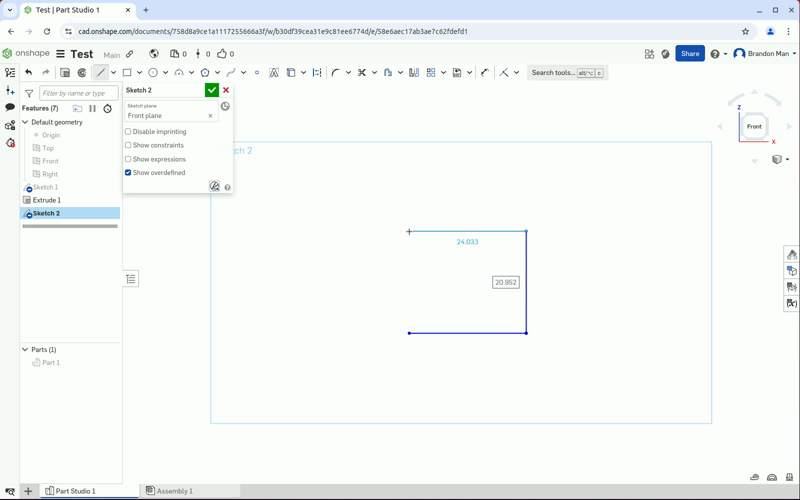
key_up(shift)
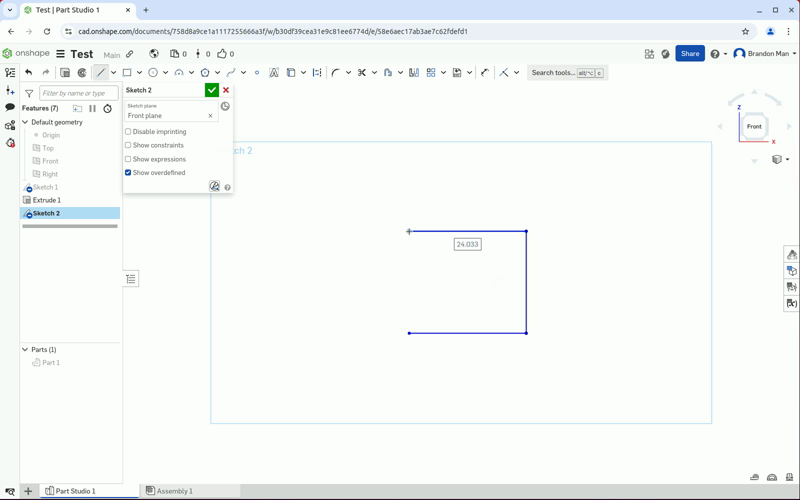
key_down(shift)
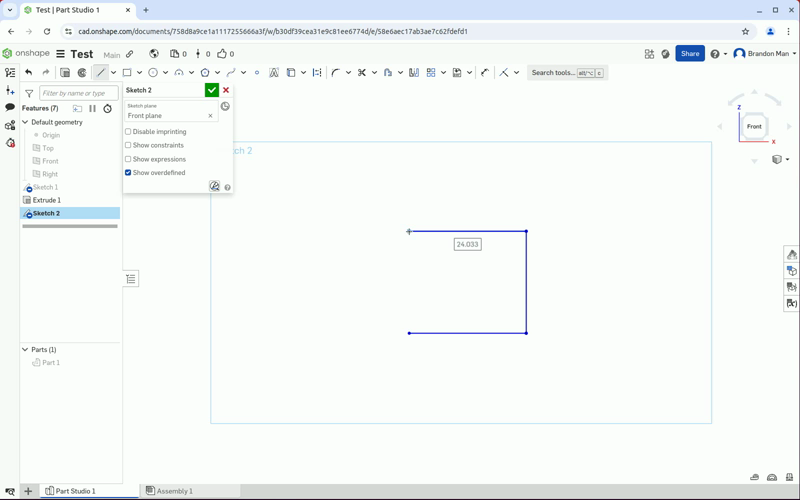
mouse_move(409, 333)
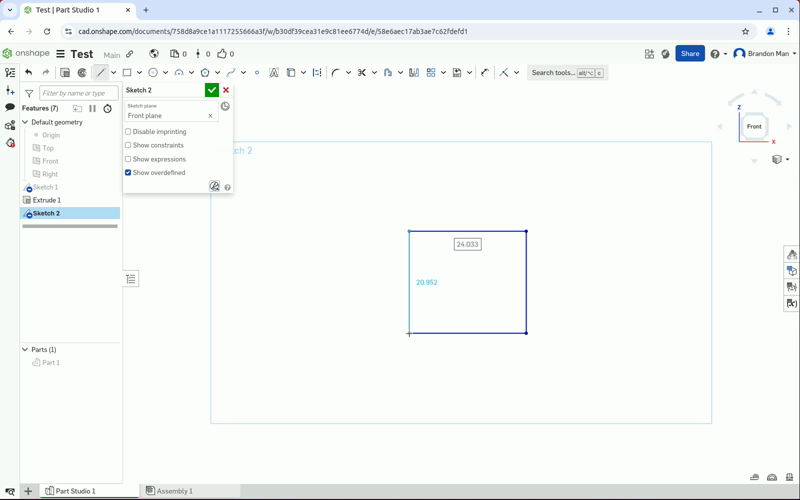
key_up(shift)
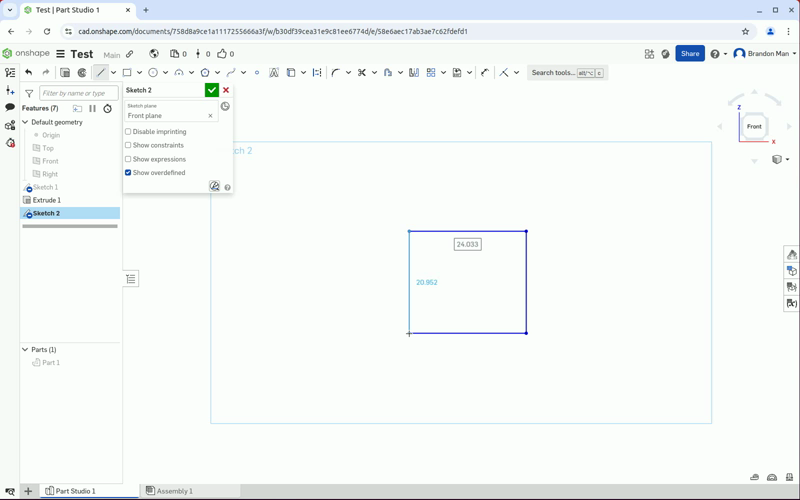
click(409, 333)
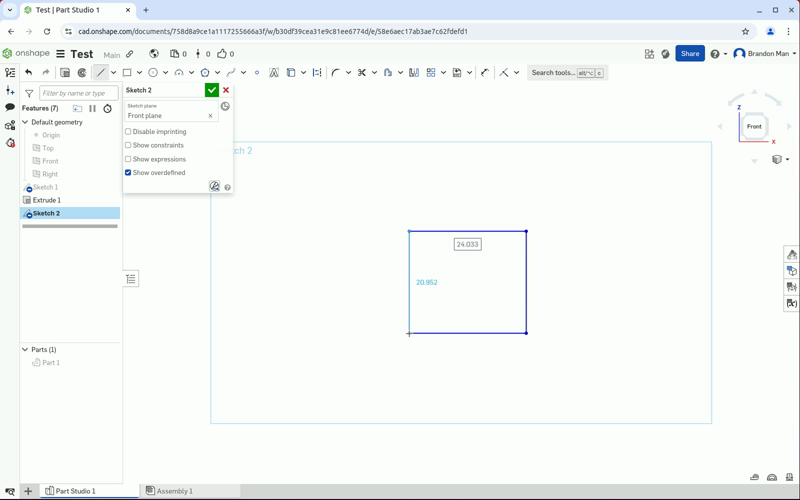
key(esc)
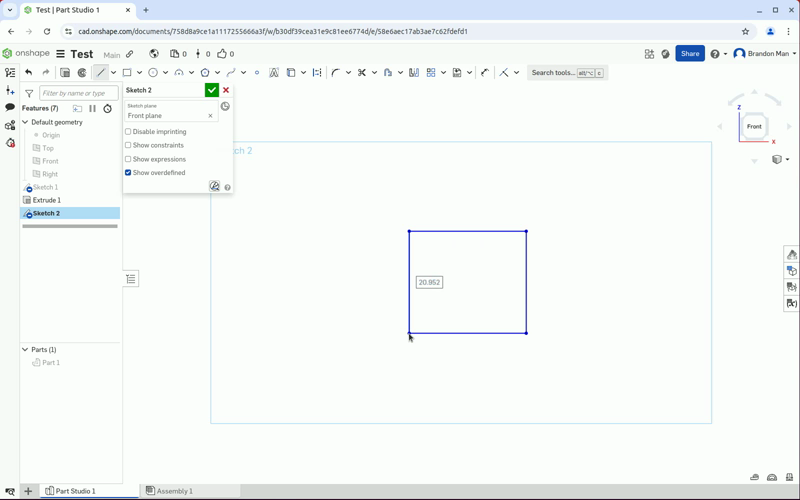
mouse_move(476, 321)
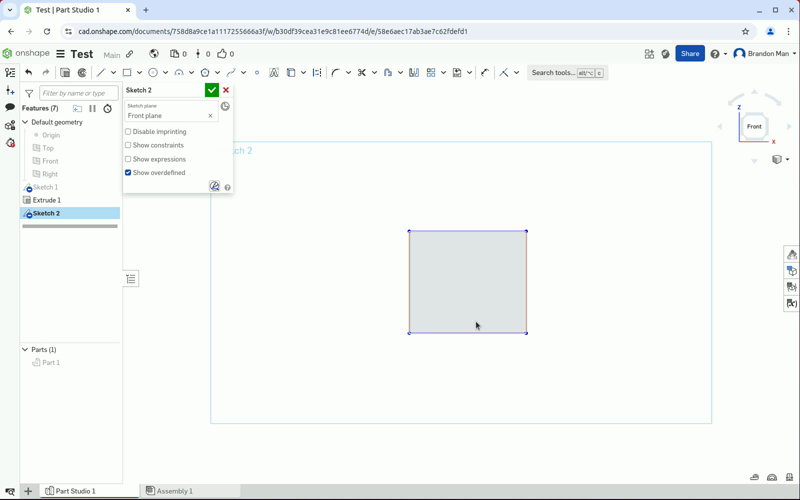
click(476, 321)
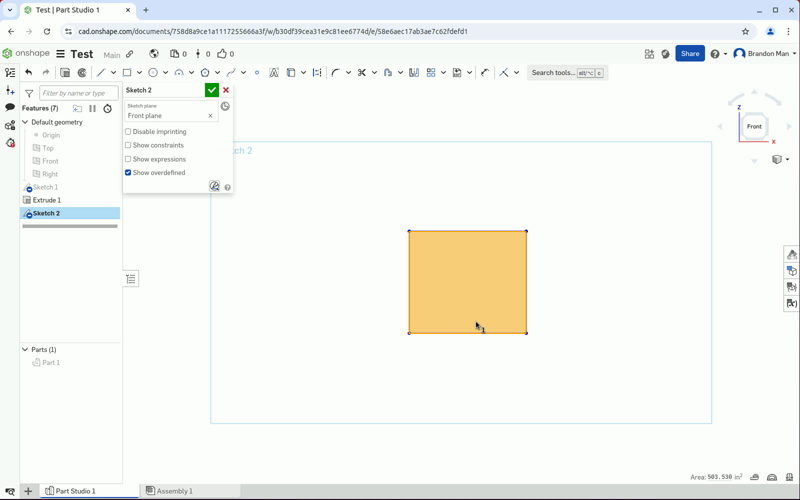
mouse_move(73, 352)
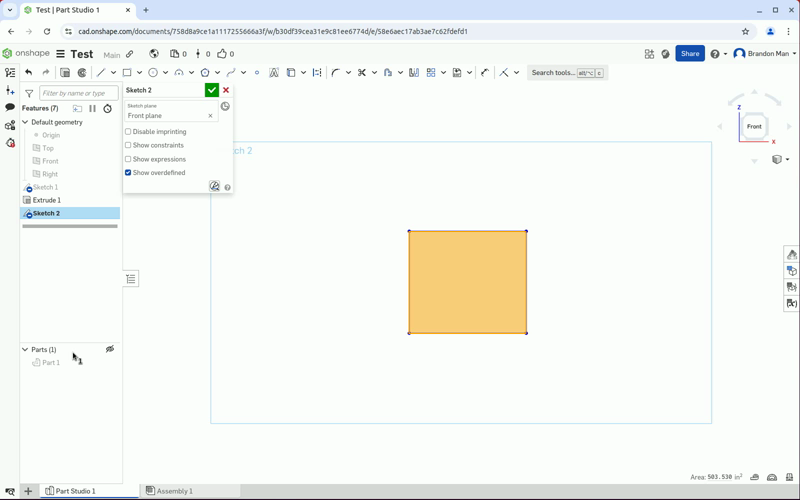
key(shift+y)
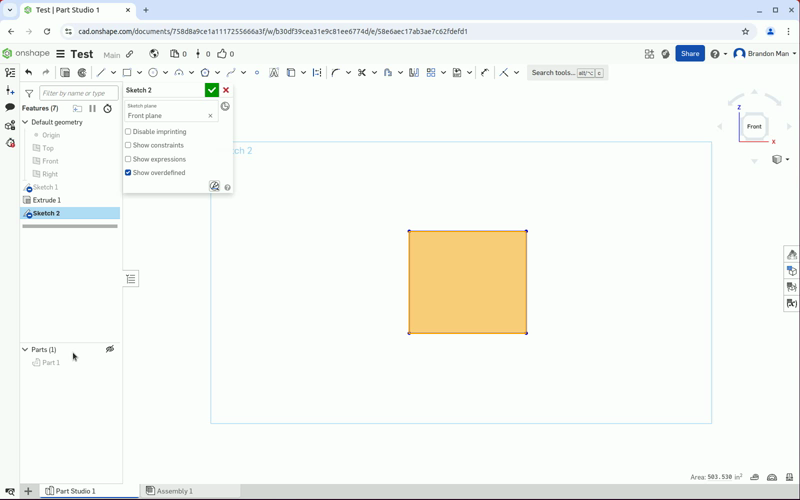
key(shift+e)
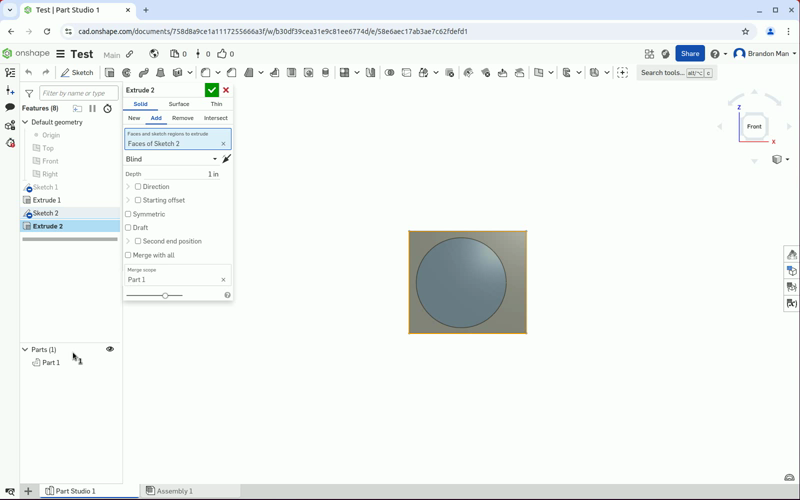
mouse_move(143, 106)
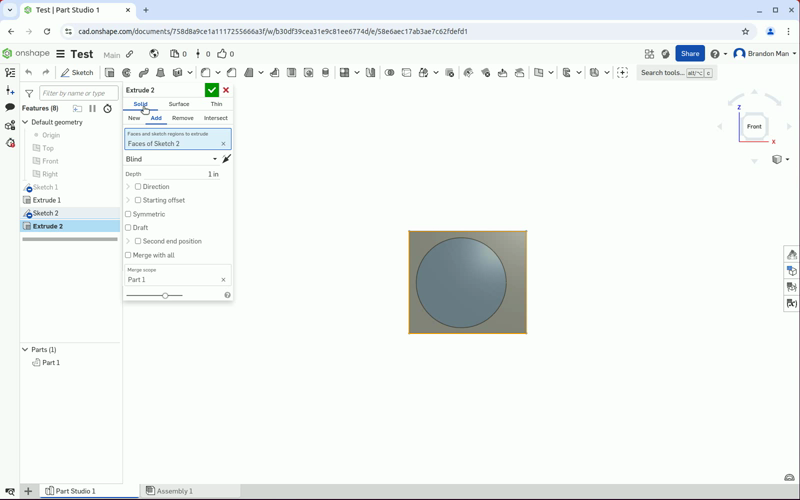
click(143, 106)
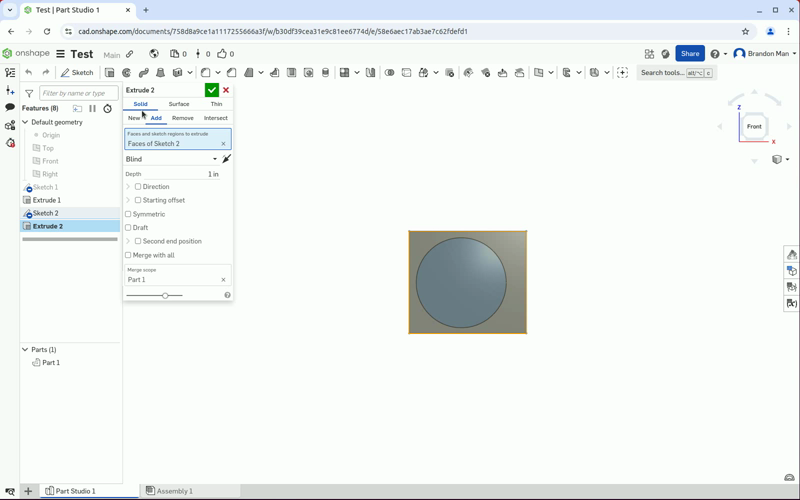
mouse_move(137, 120)
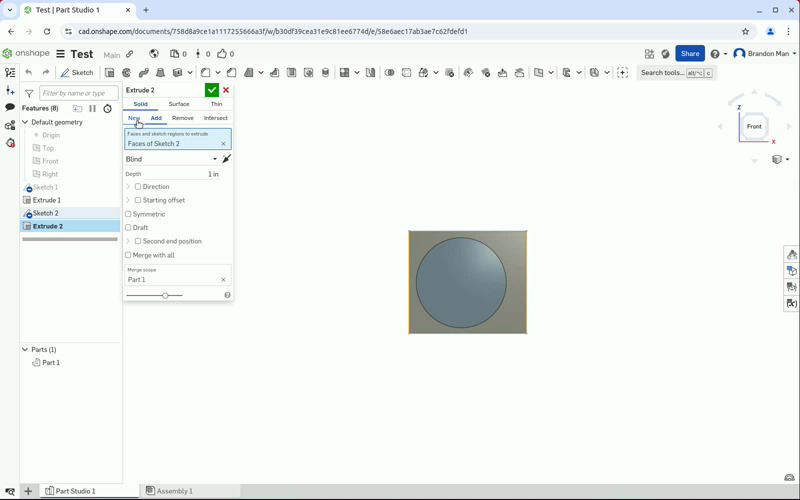
click(137, 120)
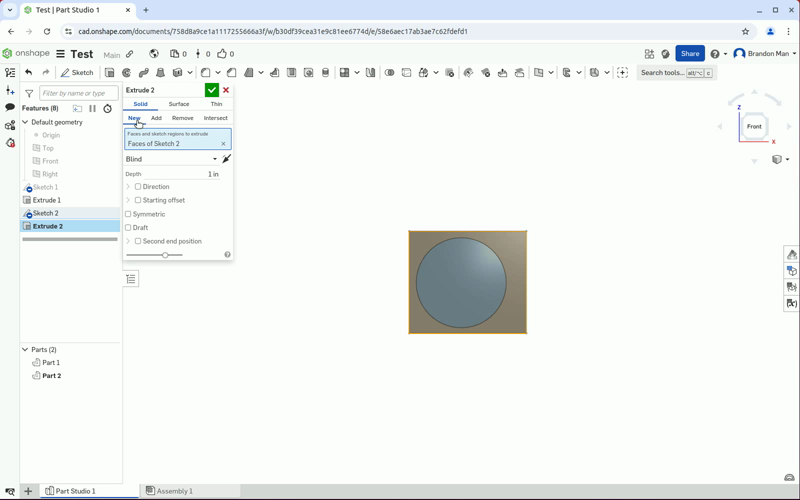
key(tab, 4)
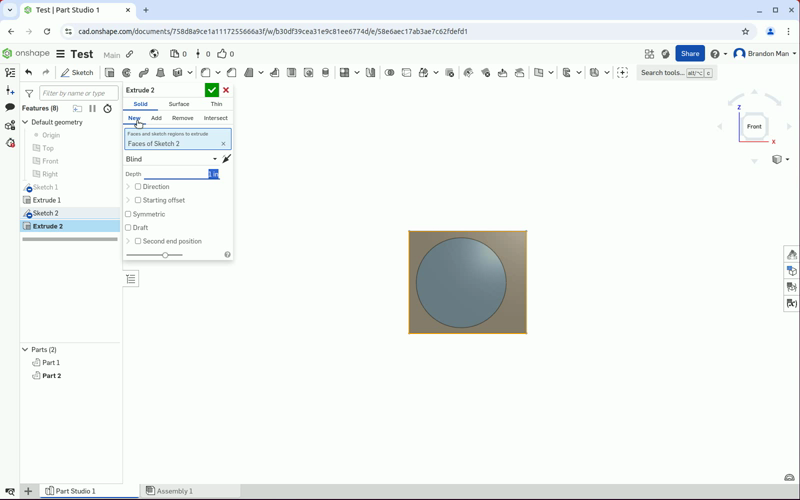
text(-3.851)
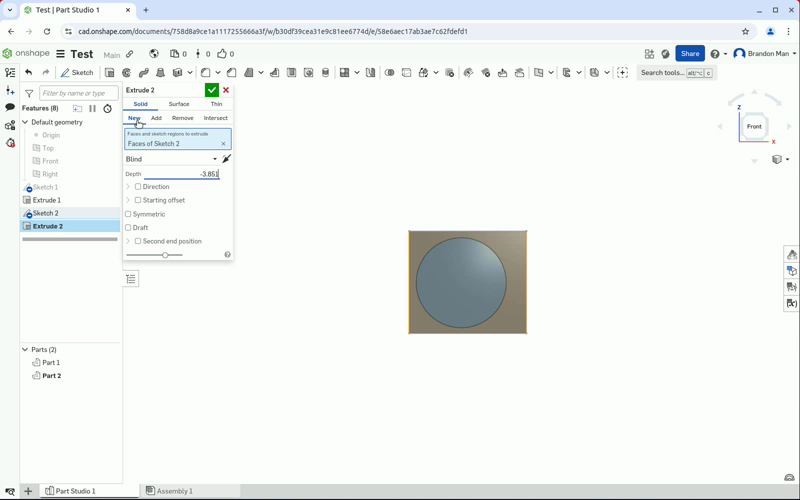
key(enter)
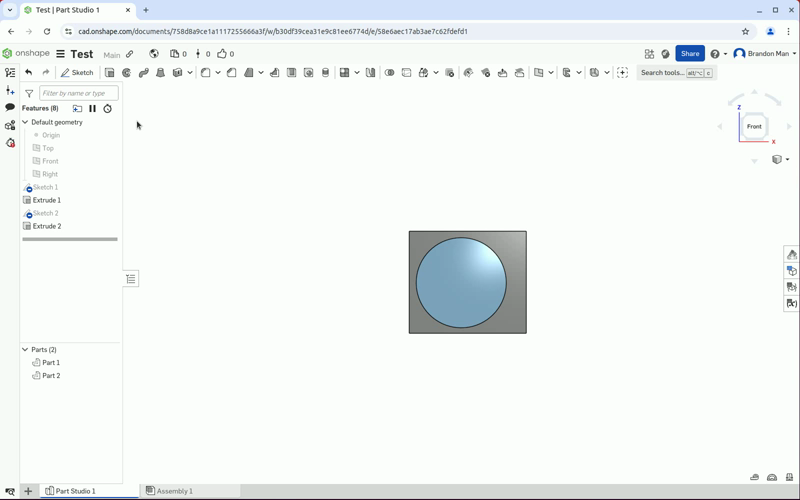
key(shift+h)
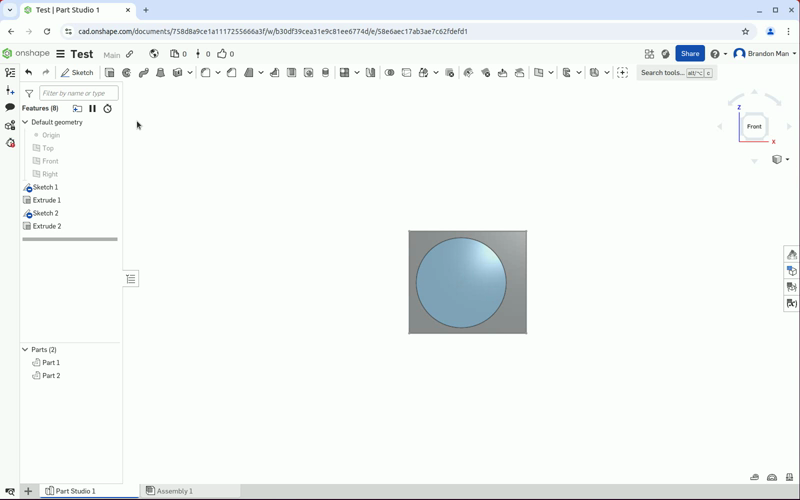
key(shift+h)
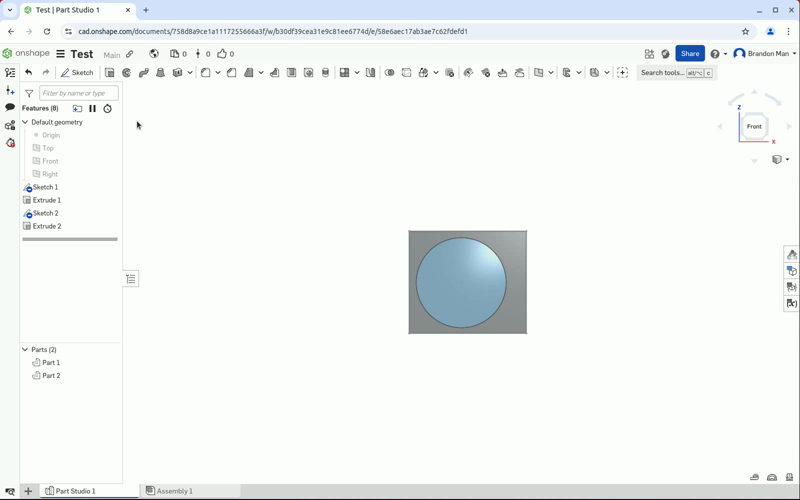
key(shift+7)
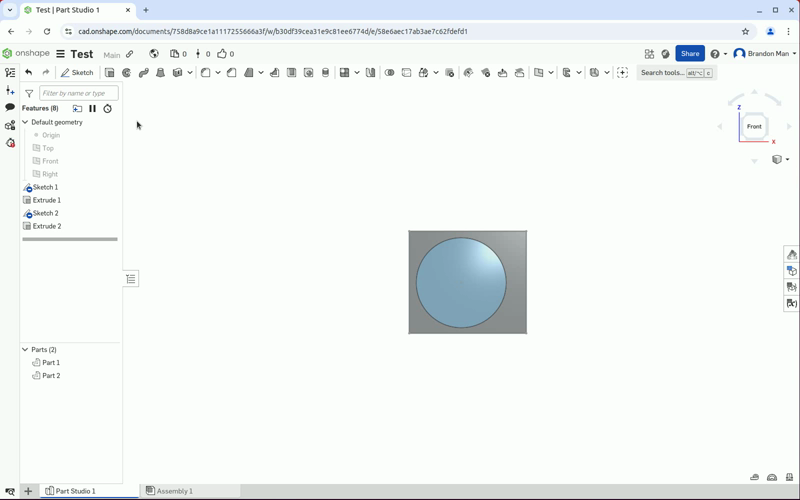
key(left, 2)
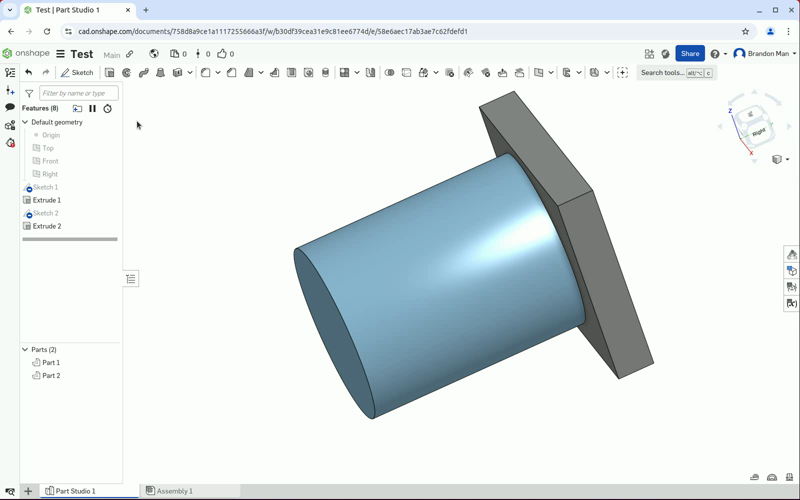
key(down, 2)
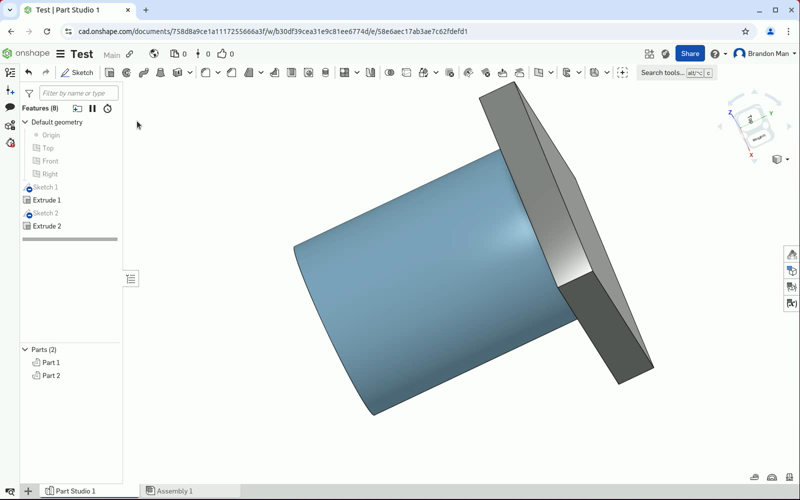
key(up, 2)
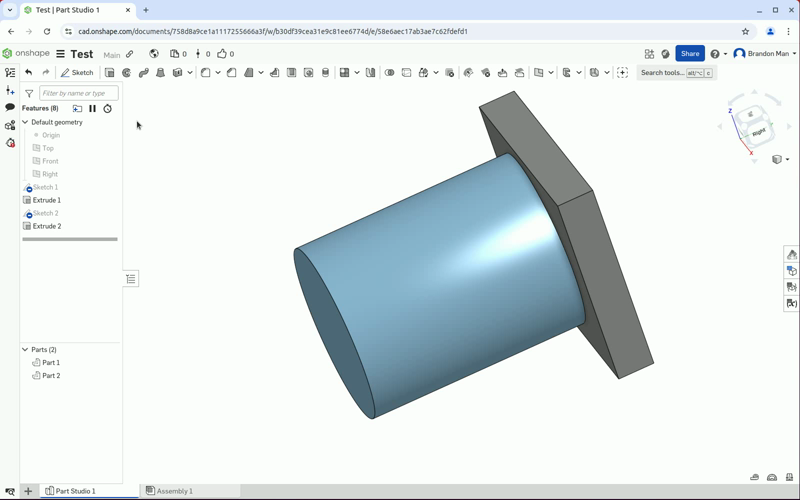
key(right, 2)
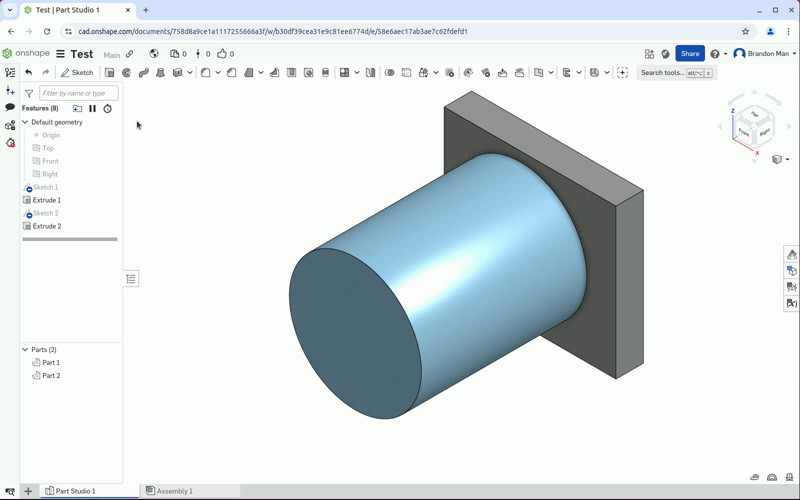
mouse_move(73, 189)
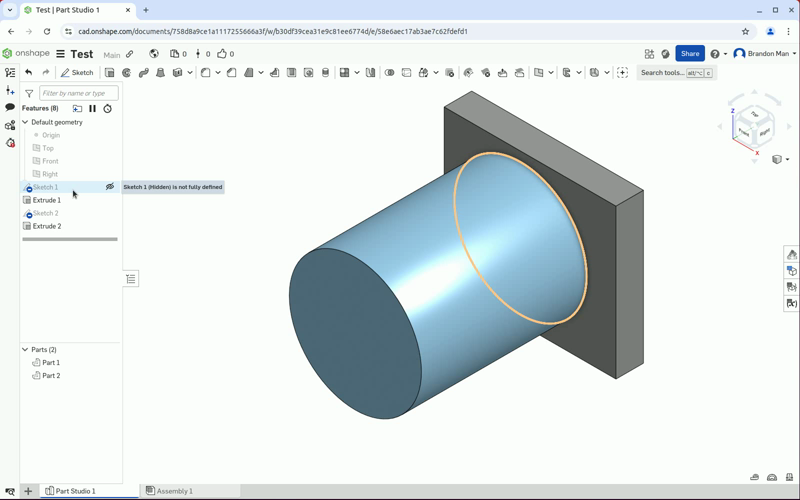
click(73, 189)